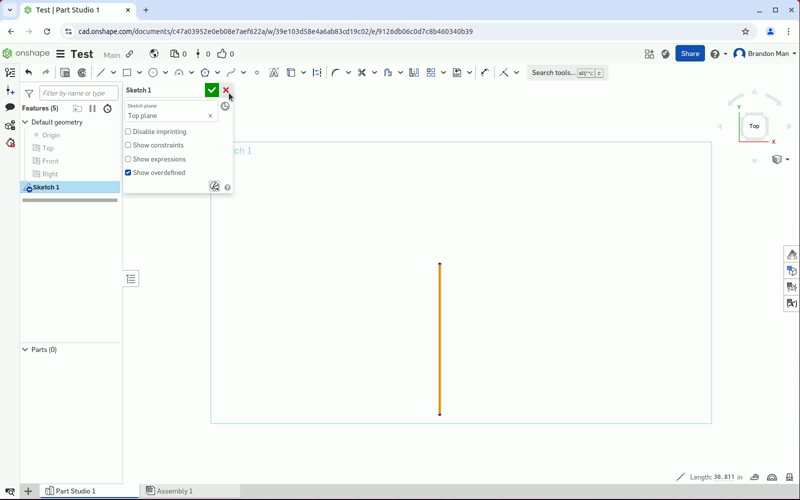
key(shift+h)
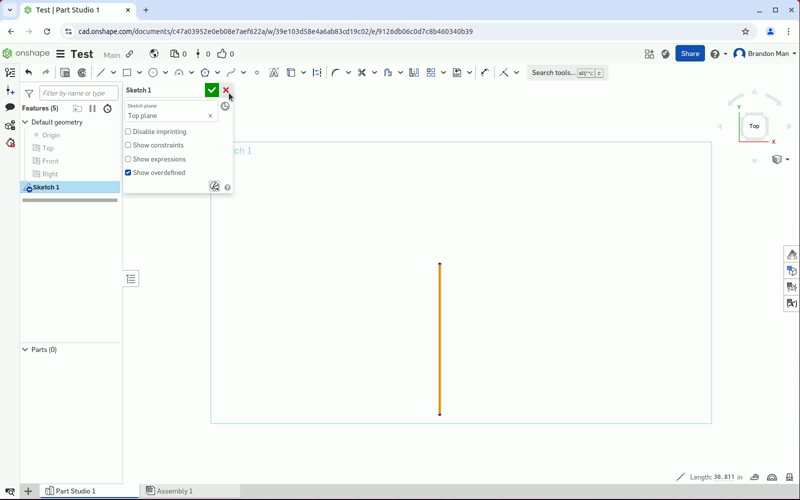
key(shift+s)
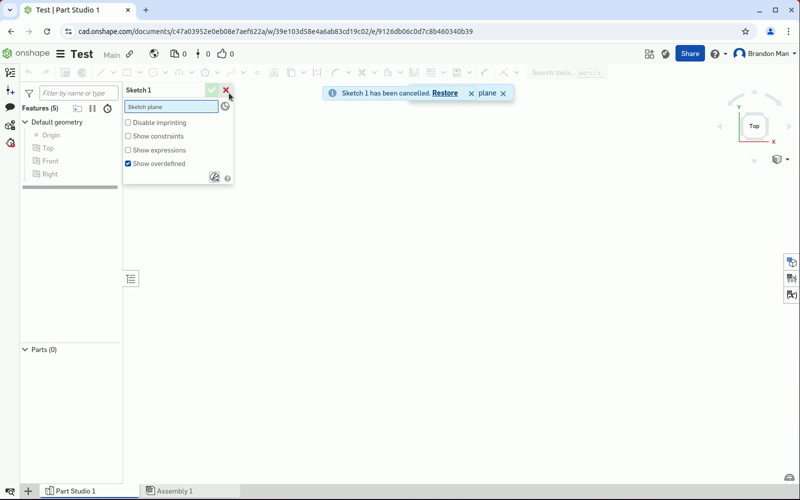
mouse_move(73, 150)
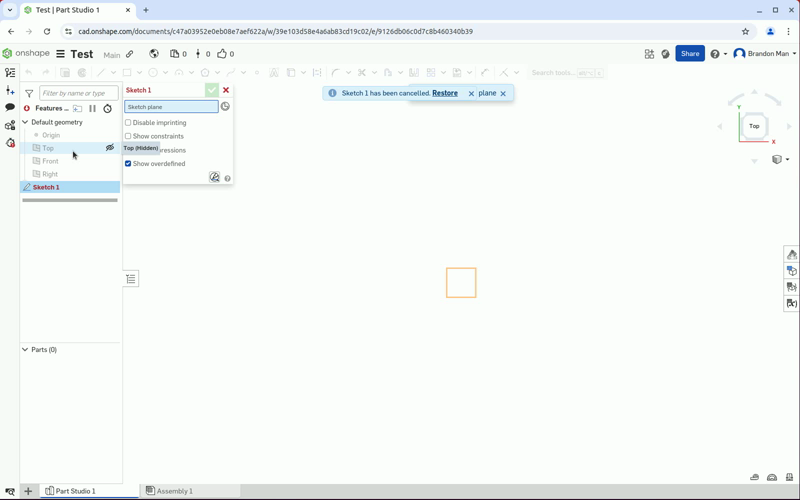
click(73, 150)
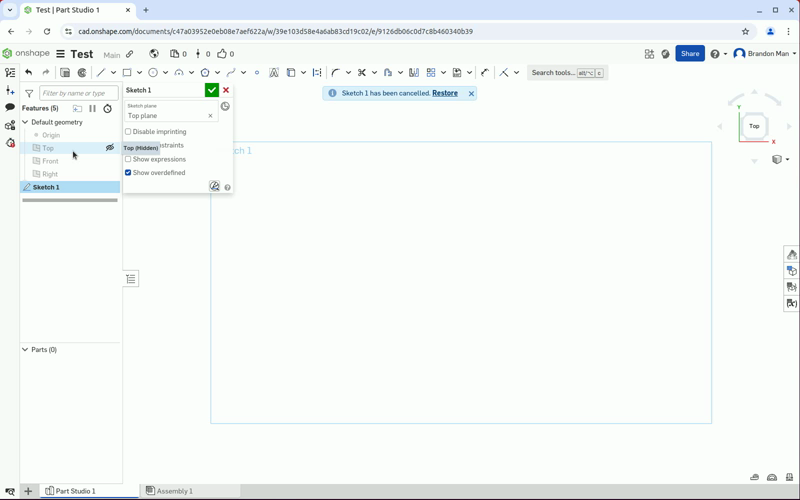
mouse_move(73, 352)
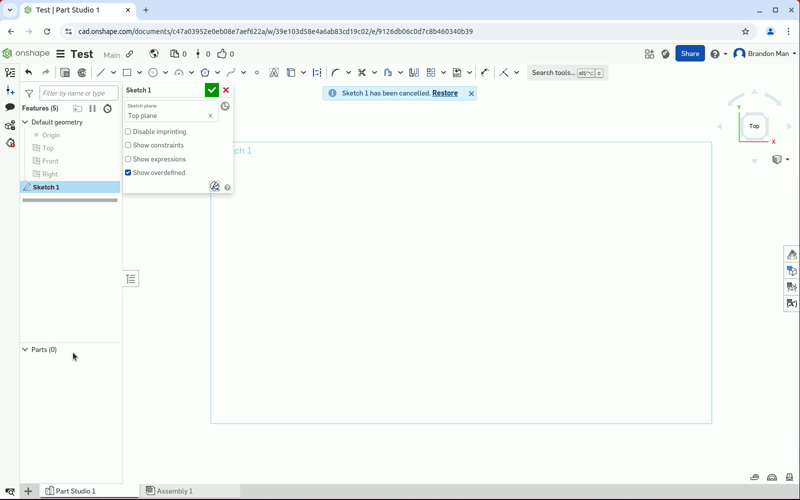
key(y)
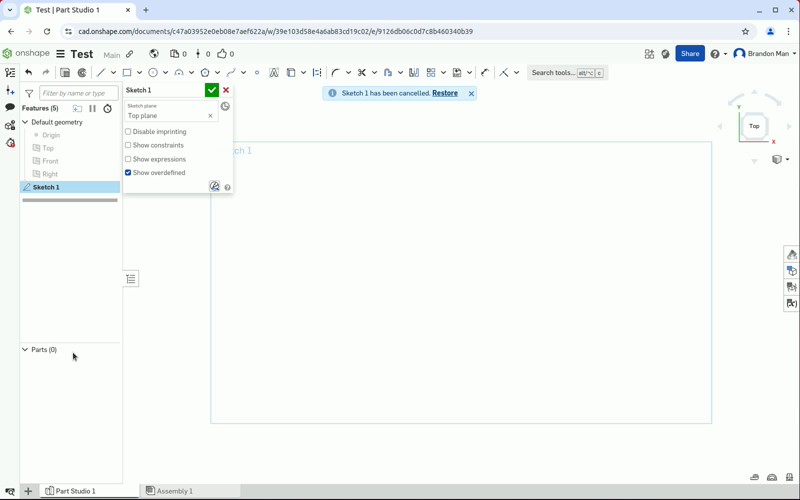
key(a)
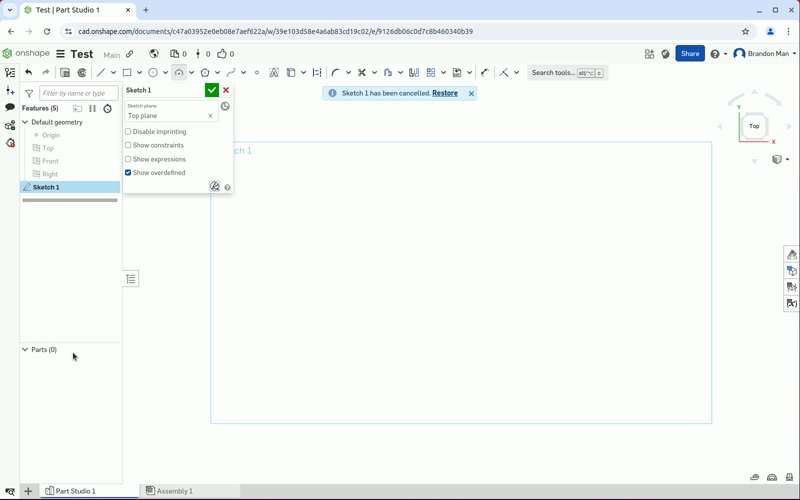
key_down(shift)
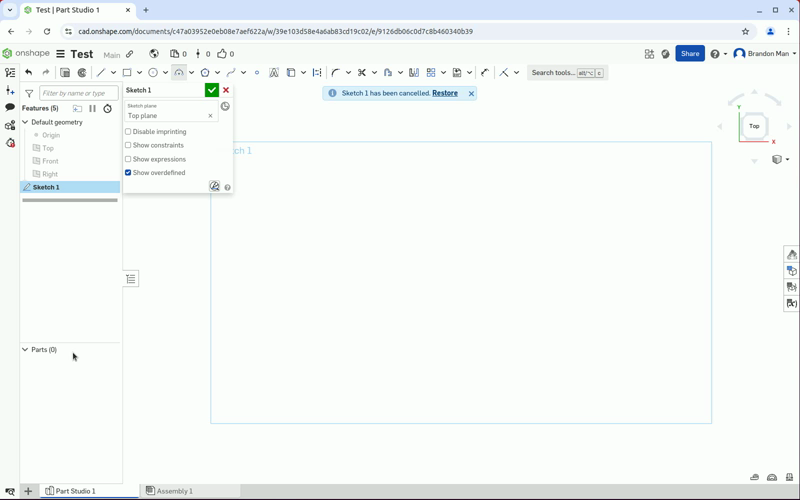
mouse_move(481, 223)
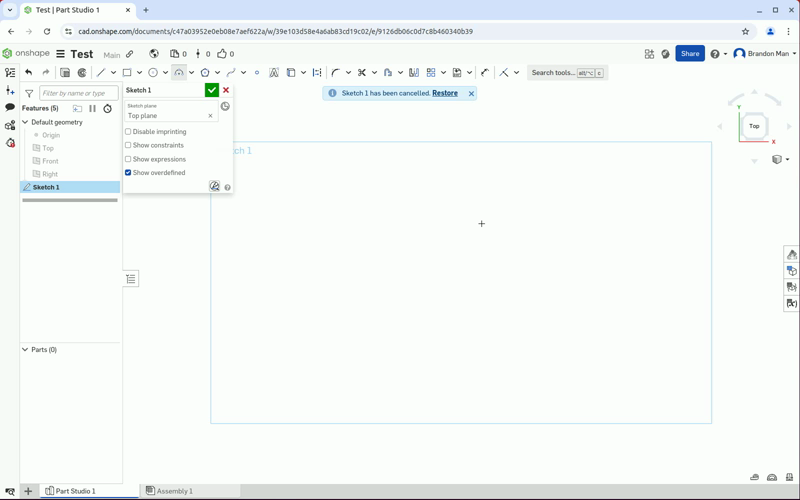
click(481, 223)
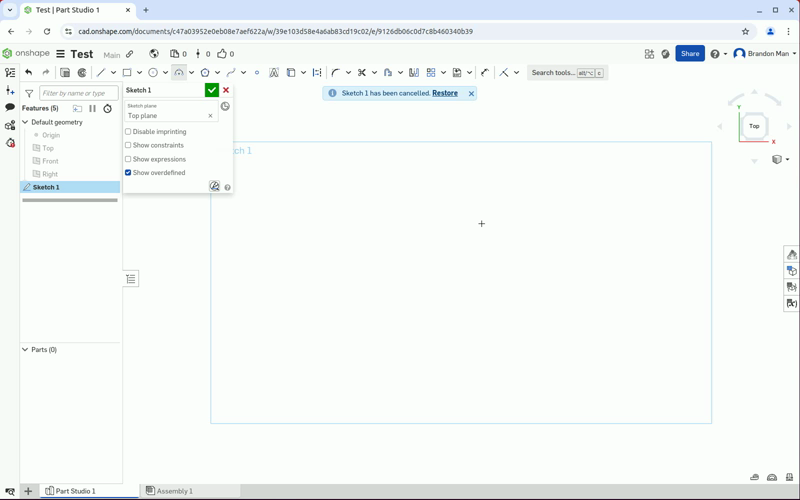
key_up(shift)
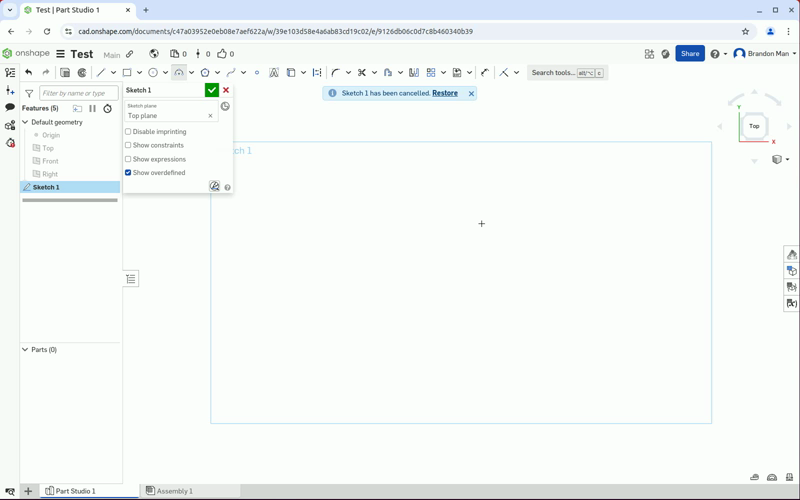
key_down(shift)
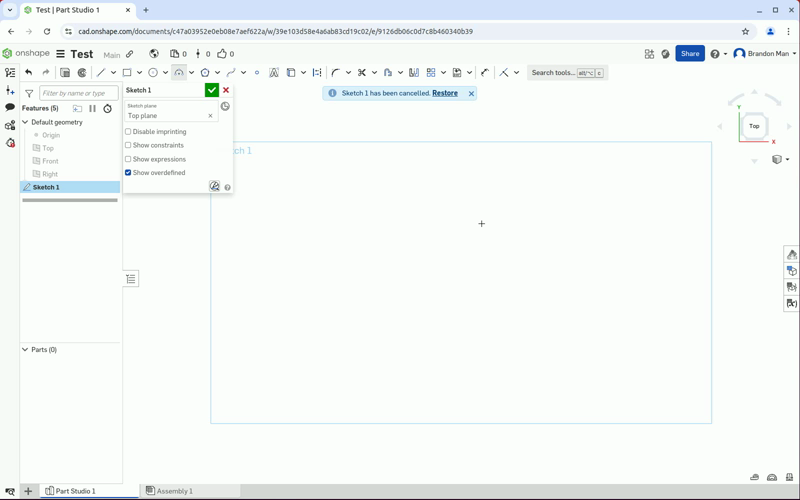
mouse_move(505, 255)
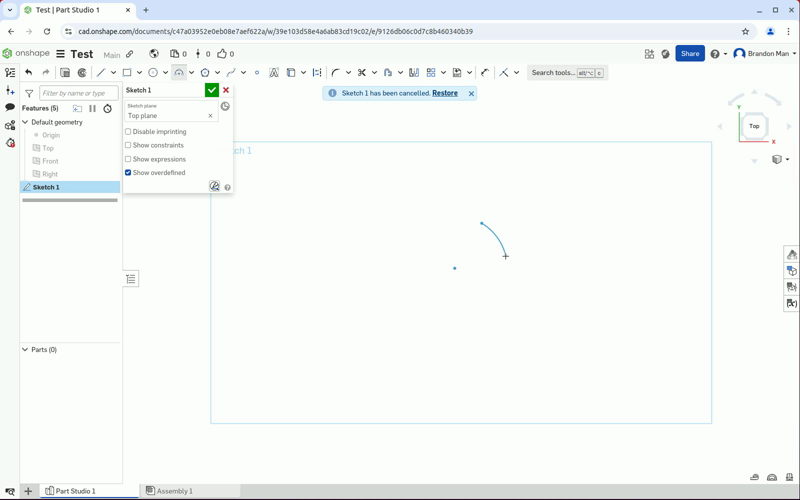
click(505, 255)
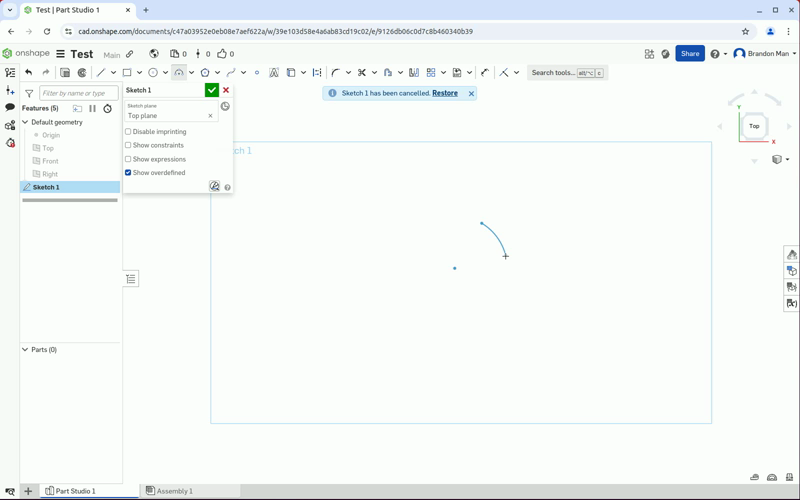
mouse_move(389, 315)
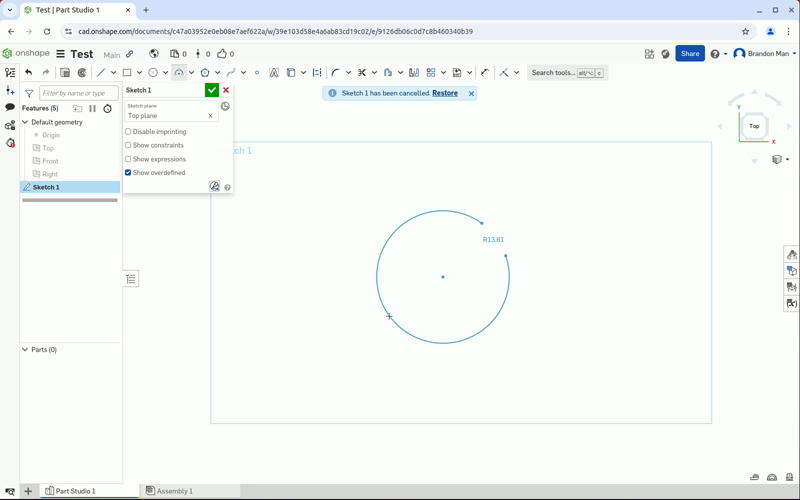
click(389, 315)
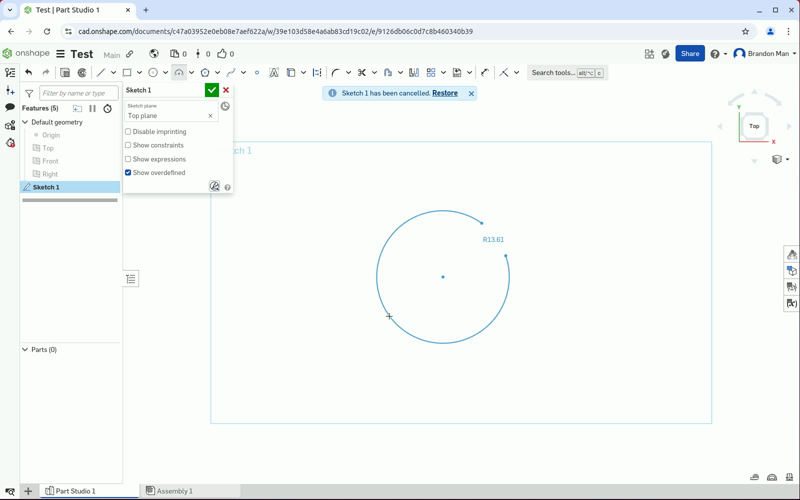
key_up(shift)
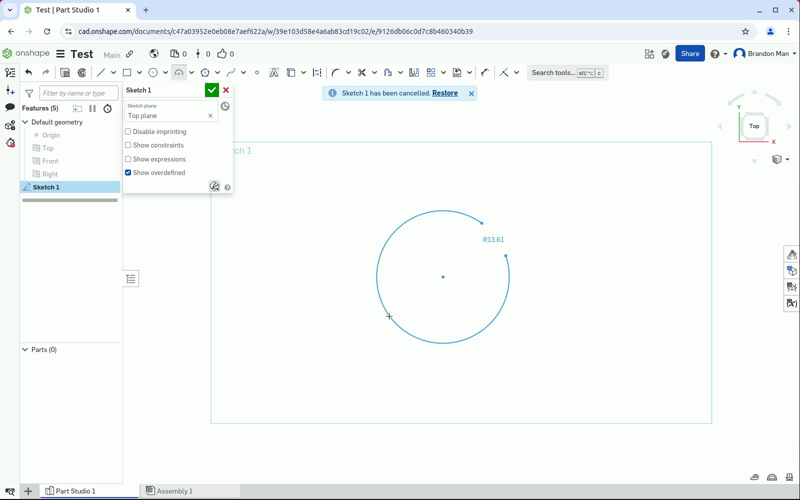
mouse_move(505, 255)
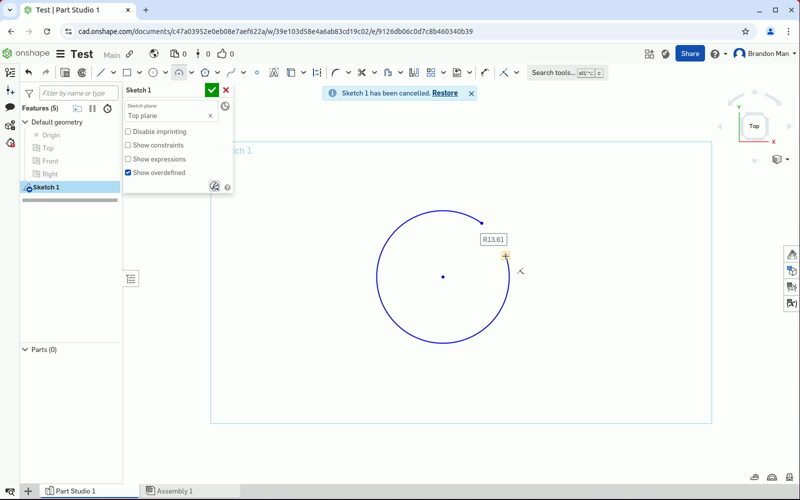
click(505, 255)
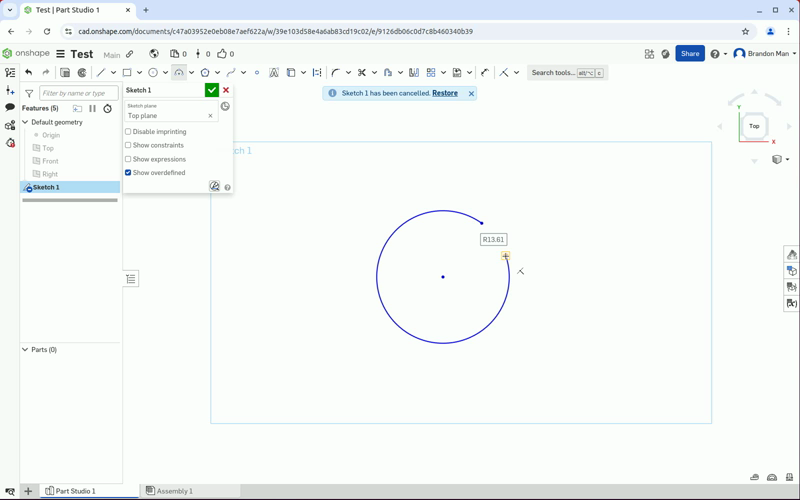
mouse_move(481, 223)
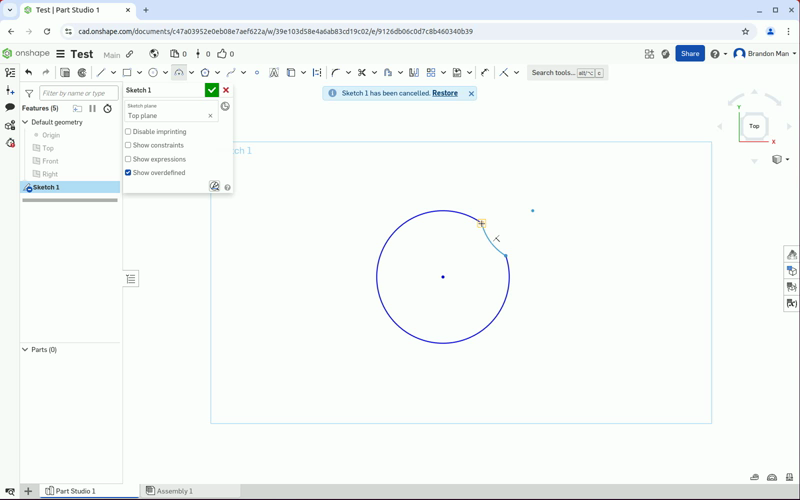
click(481, 223)
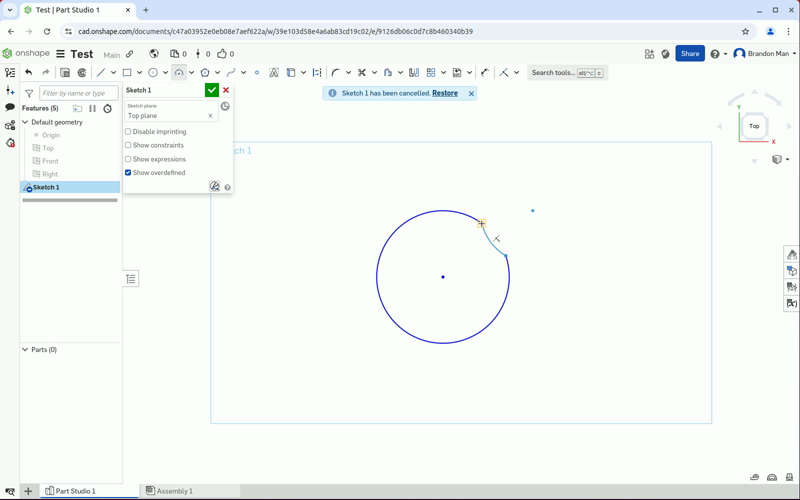
key_down(shift)
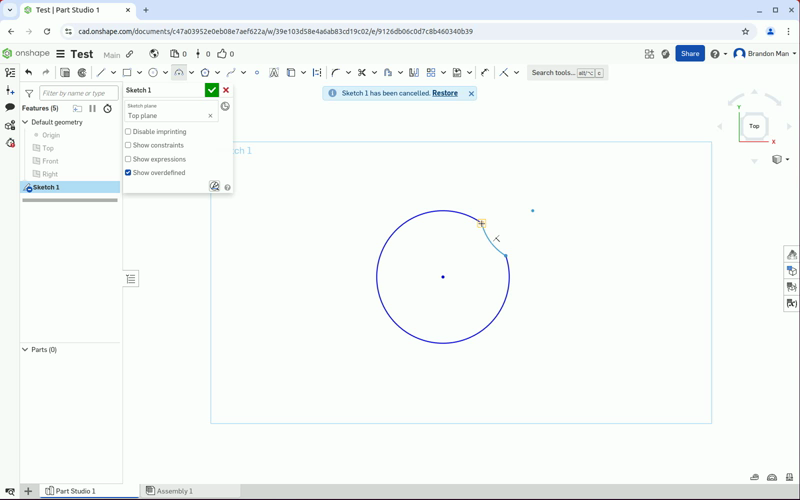
mouse_move(480, 249)
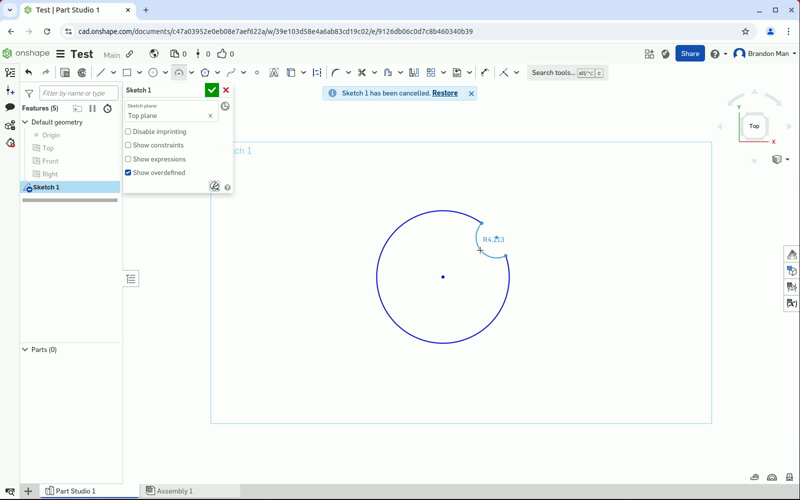
click(480, 249)
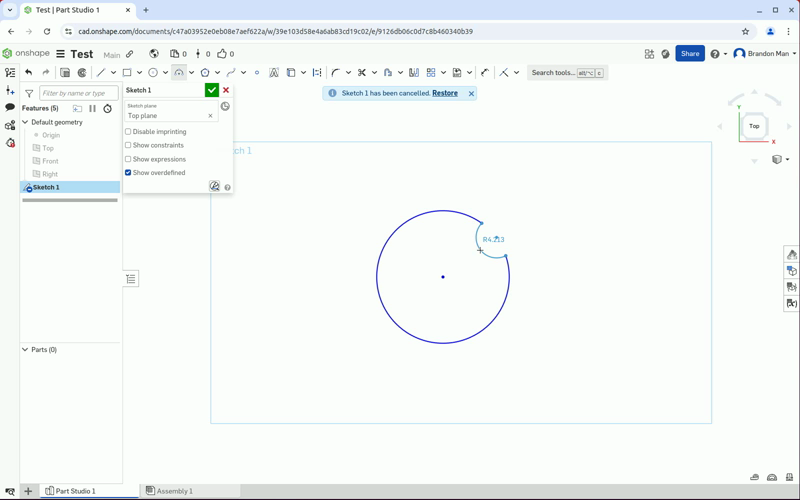
key_up(shift)
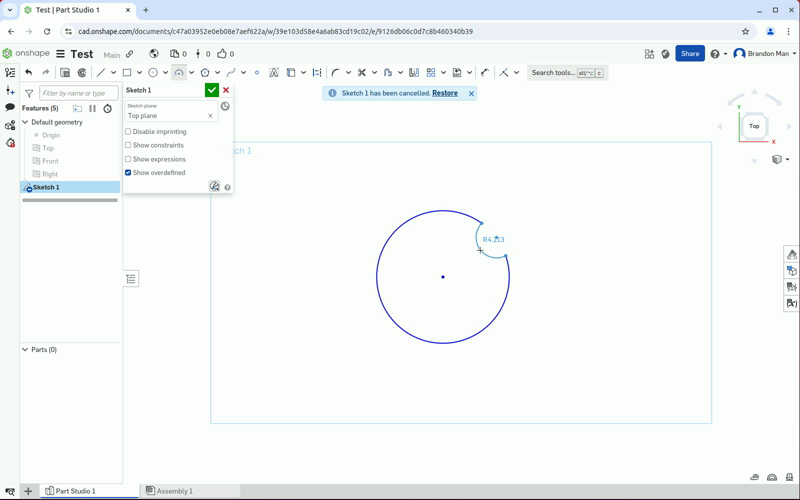
key(esc)
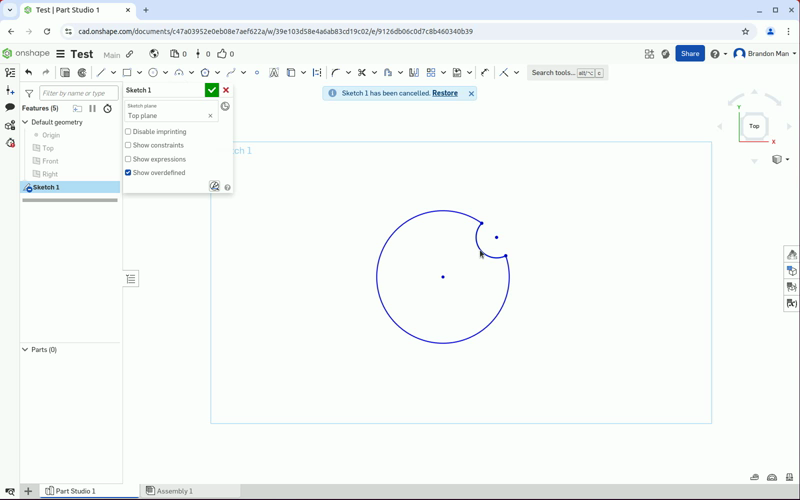
mouse_move(433, 235)
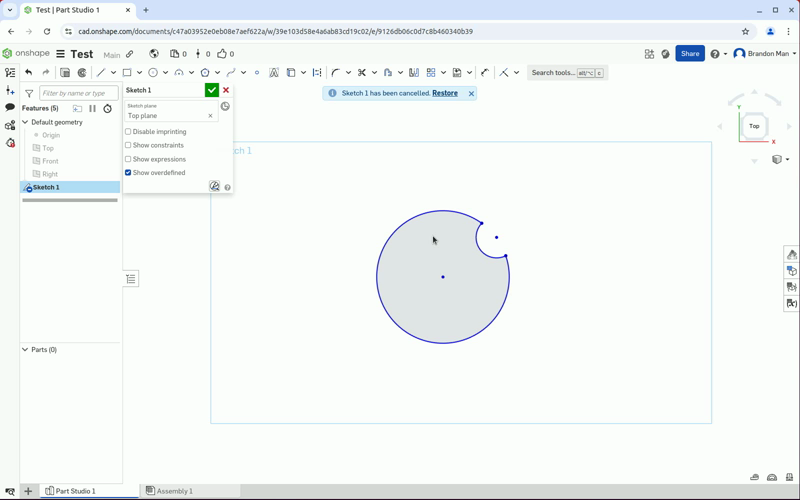
click(433, 235)
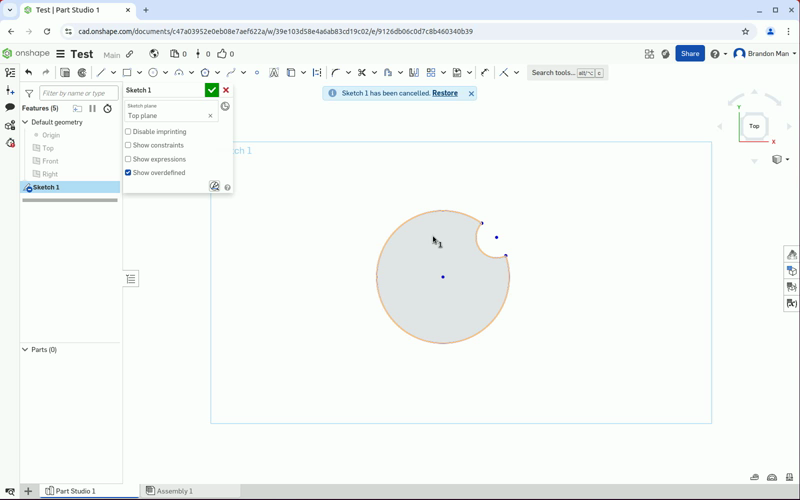
mouse_move(73, 352)
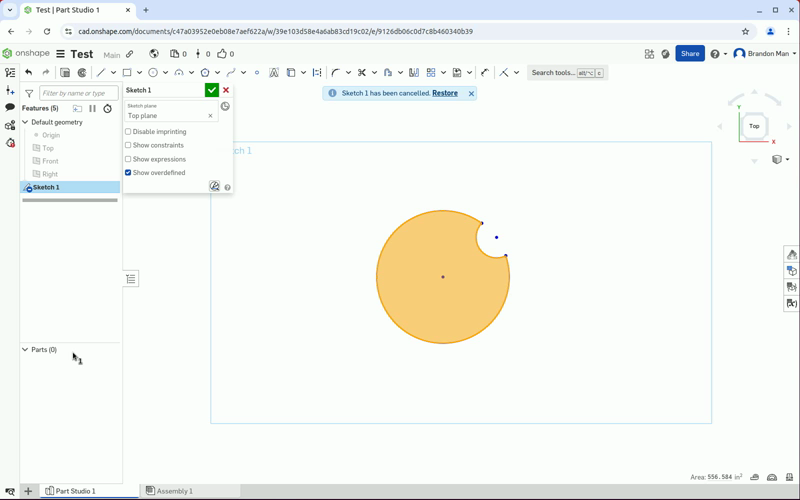
key(shift+y)
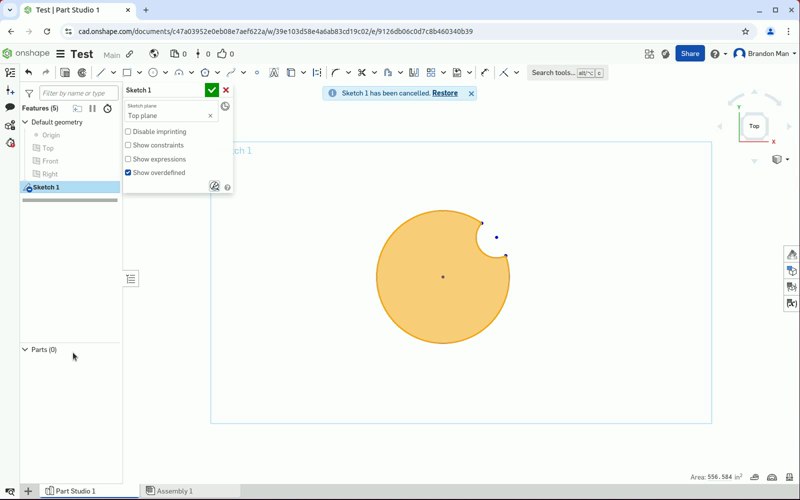
key(shift+e)
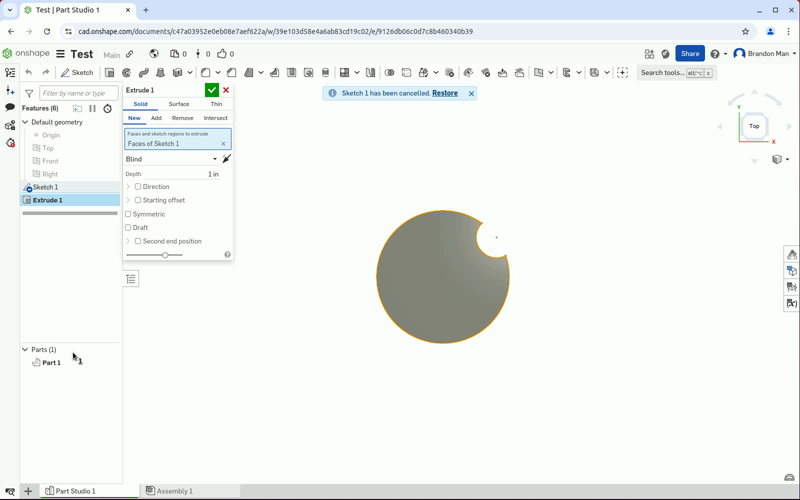
mouse_move(143, 106)
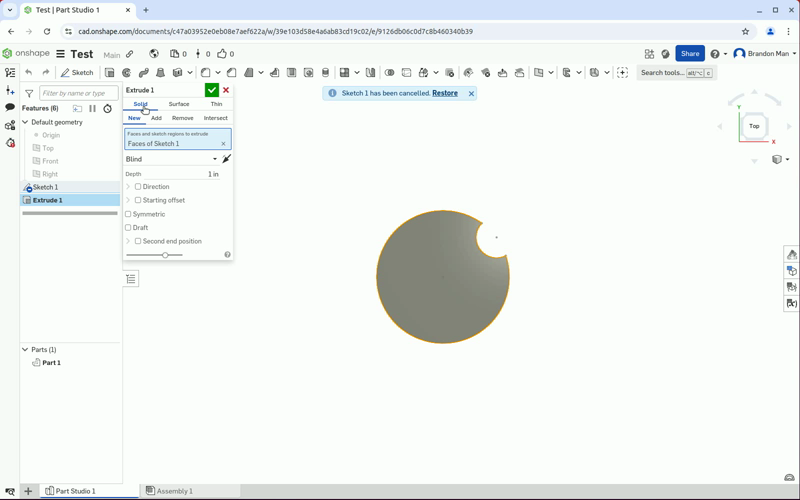
click(143, 106)
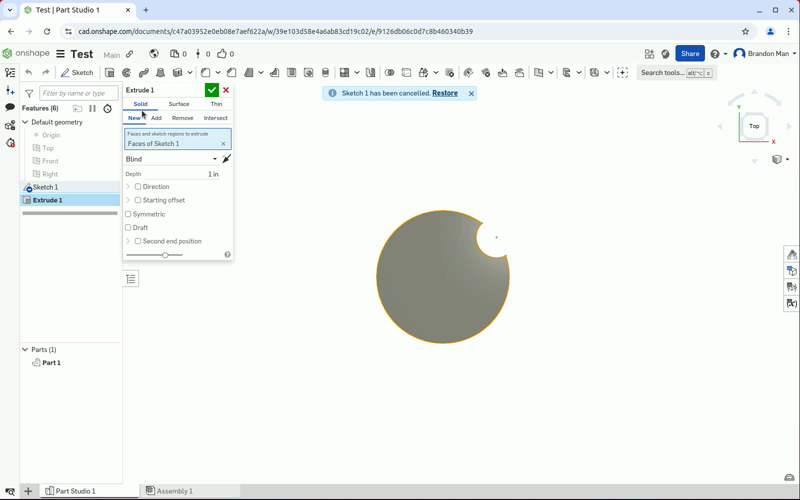
mouse_move(137, 120)
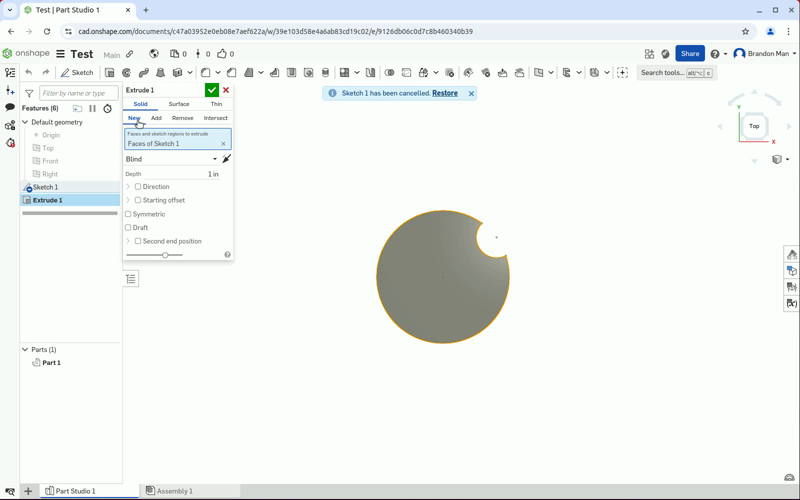
click(137, 120)
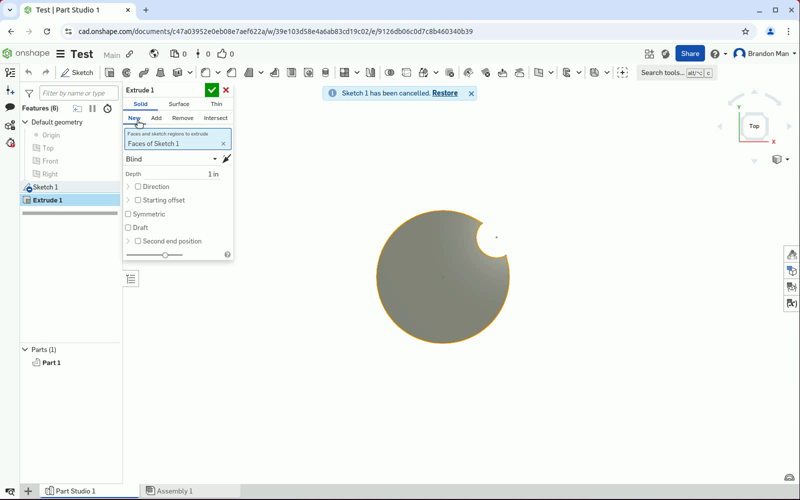
key(tab, 4)
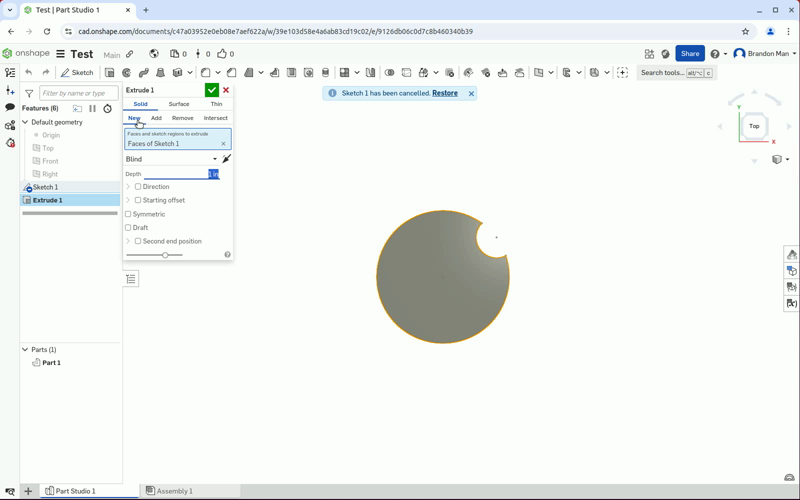
text(15.405)
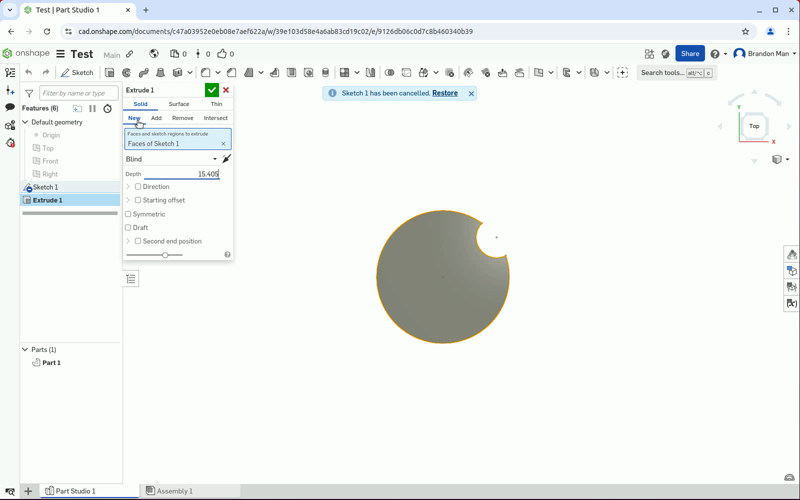
key(enter)
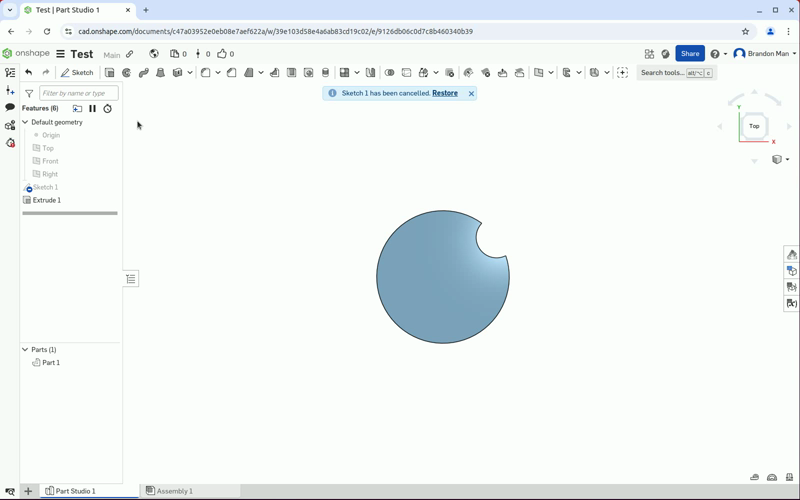
key(shift+h)
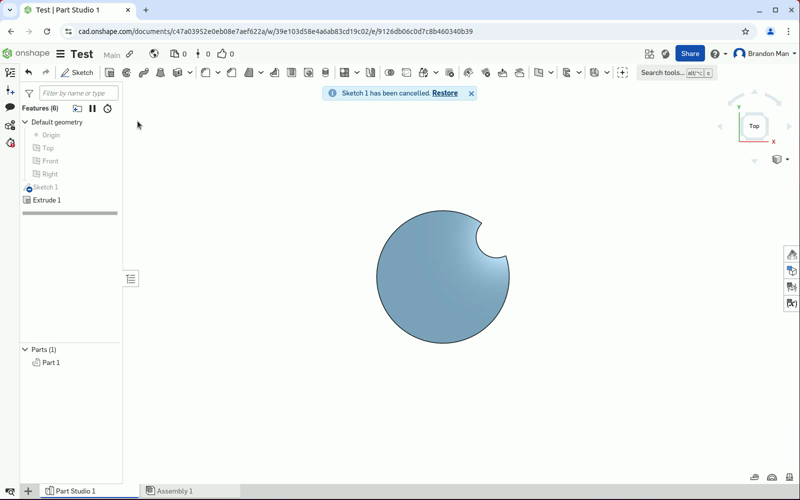
key(shift+h)
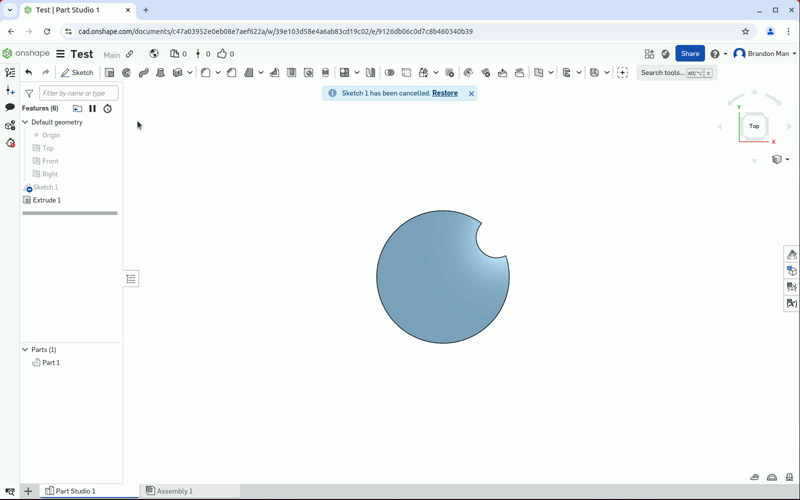
mouse_move(73, 189)
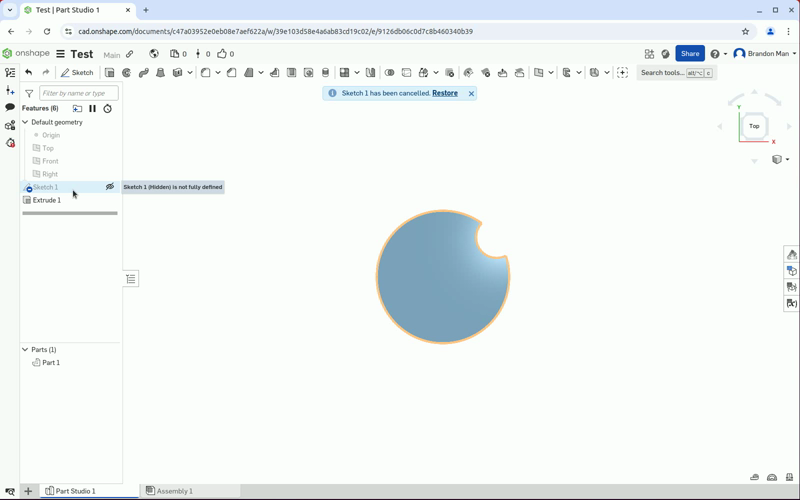
click(73, 189)
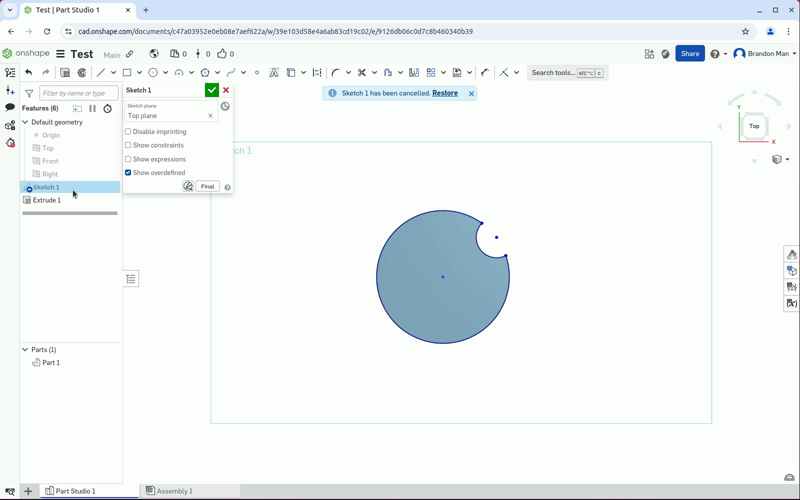
mouse_move(229, 92)
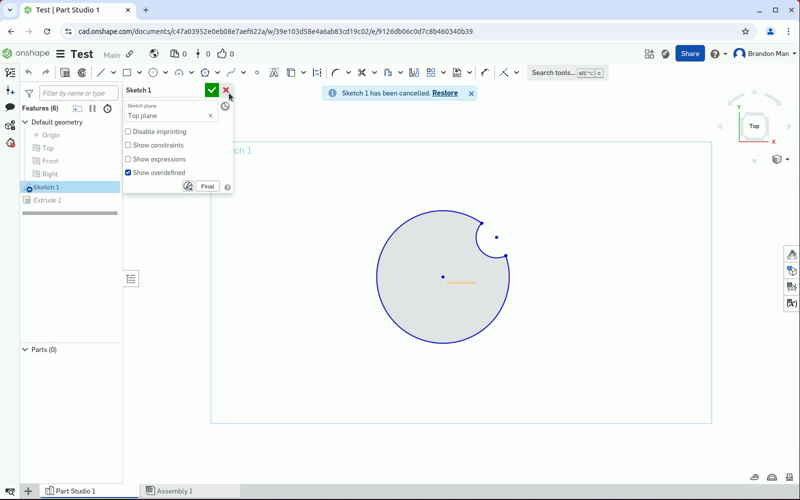
click(229, 92)
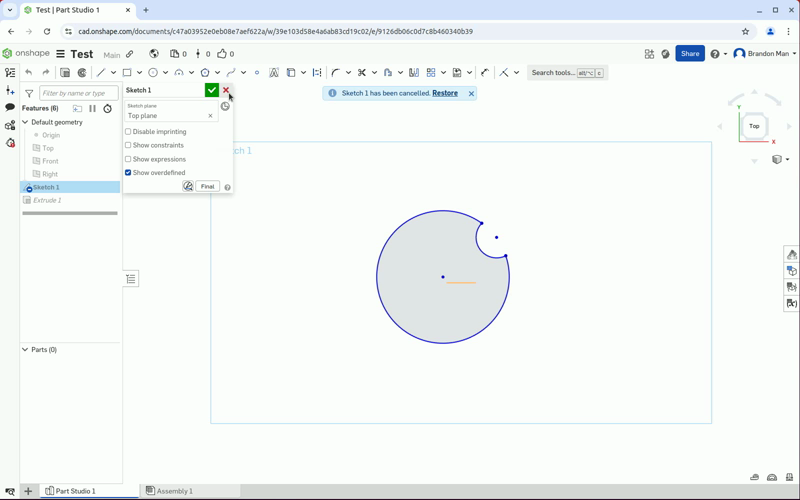
key(shift+s)
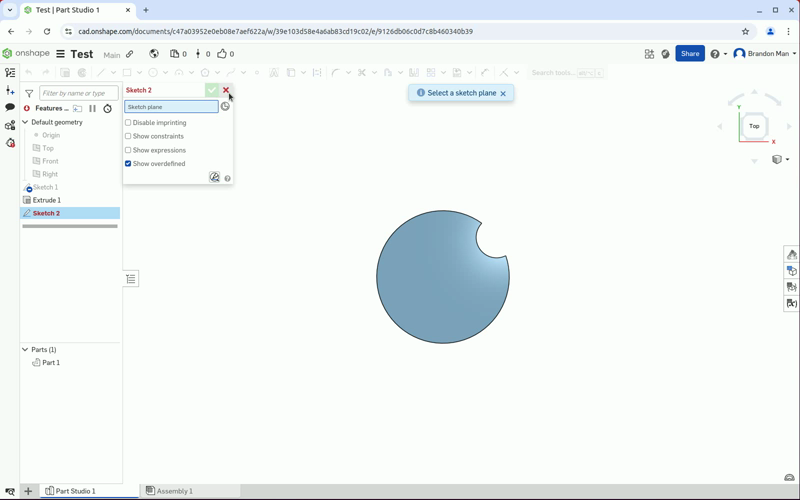
mouse_move(73, 150)
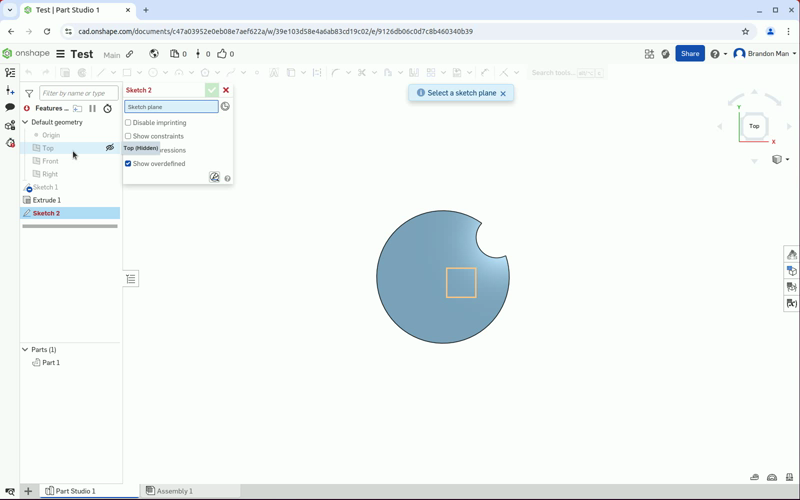
click(73, 150)
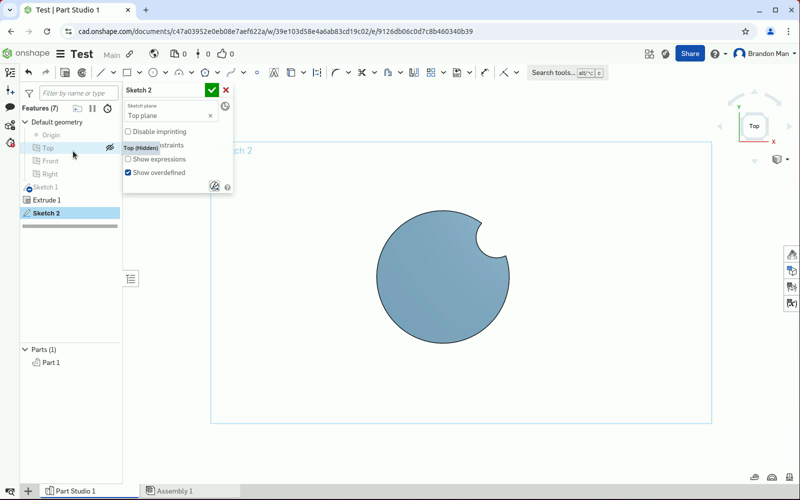
mouse_move(73, 352)
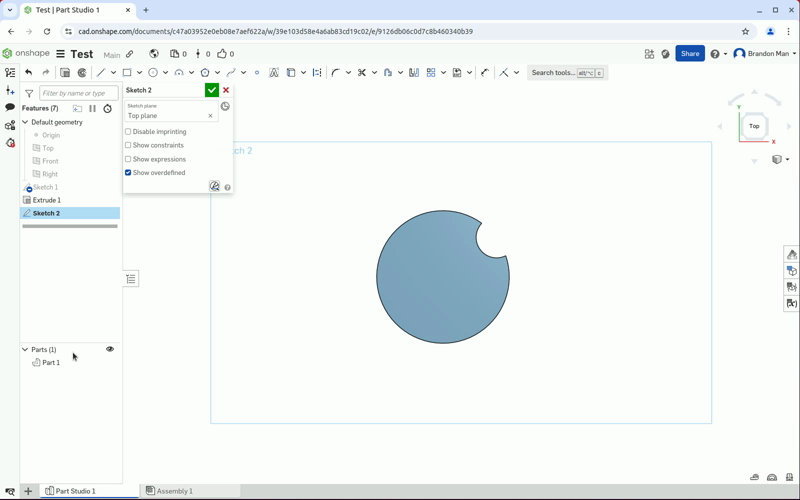
key(y)
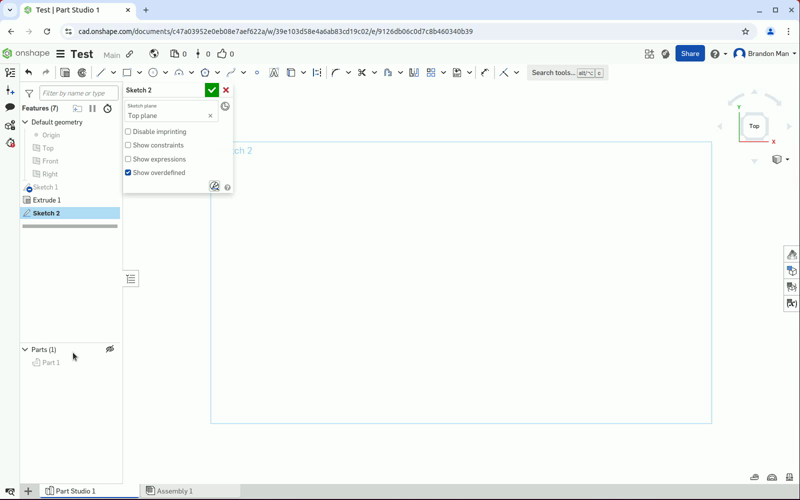
key(a)
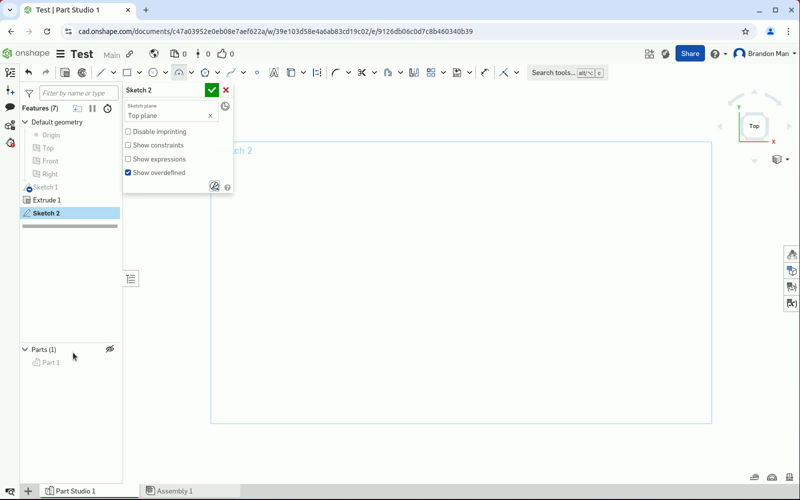
key_down(shift)
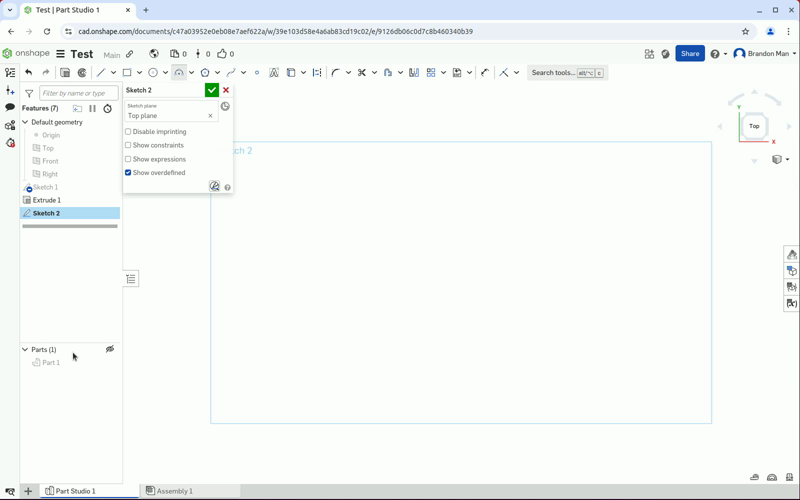
mouse_move(481, 223)
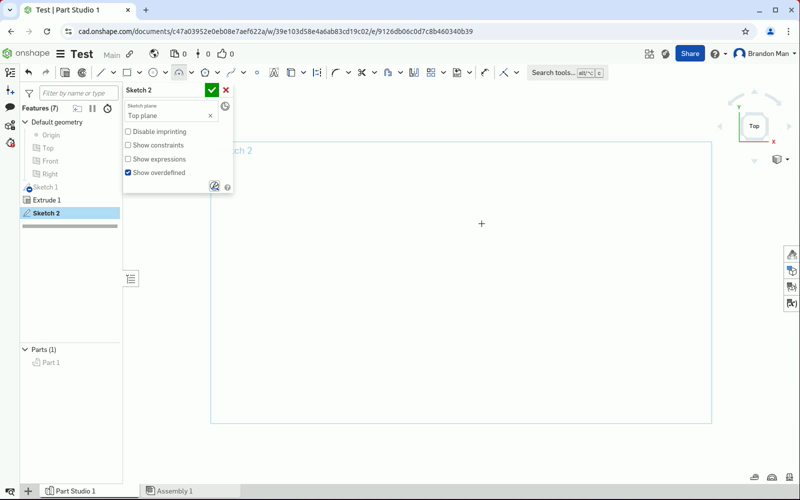
click(481, 223)
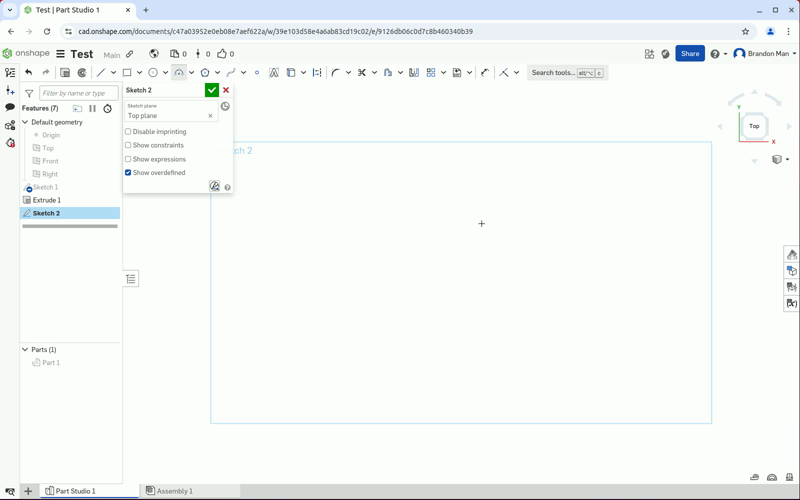
key_up(shift)
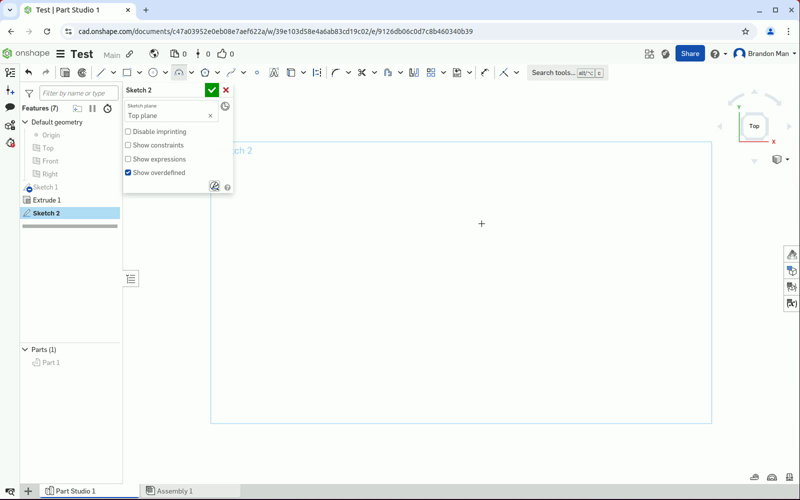
key_down(shift)
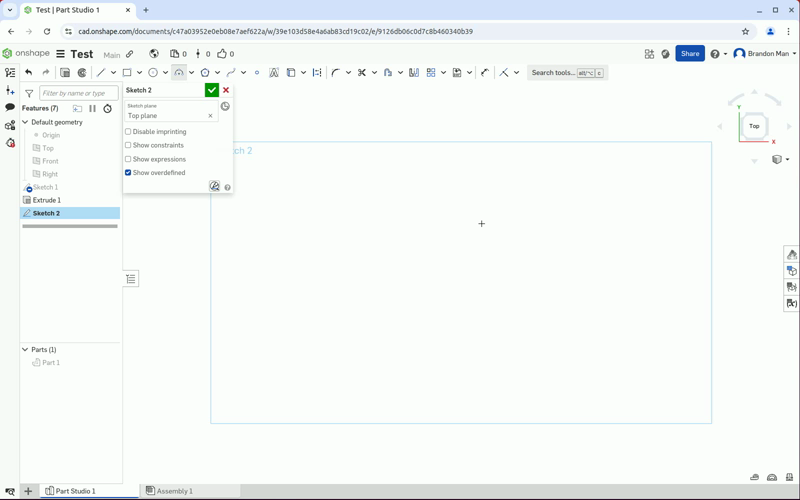
mouse_move(505, 256)
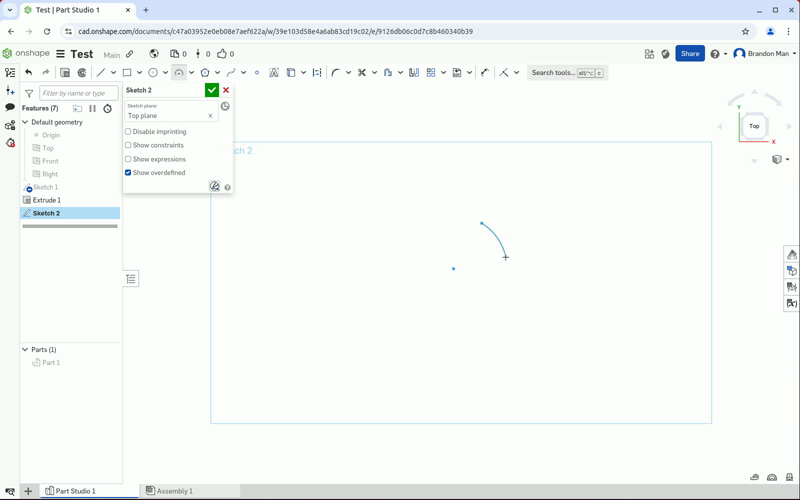
click(505, 256)
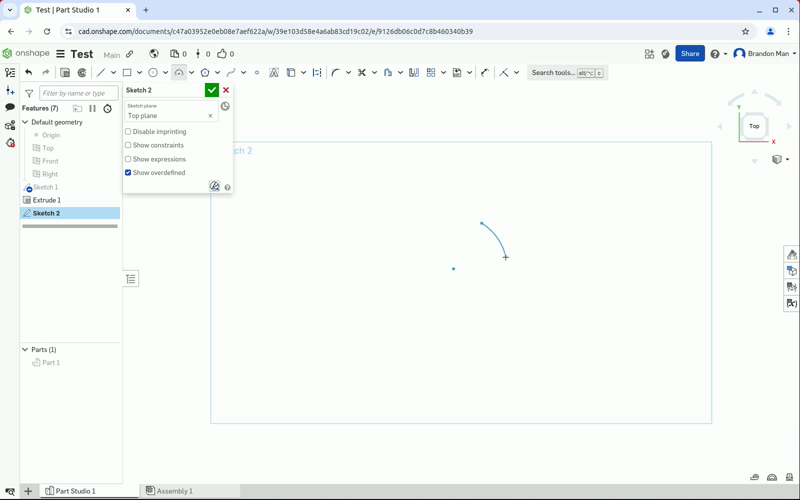
mouse_move(479, 250)
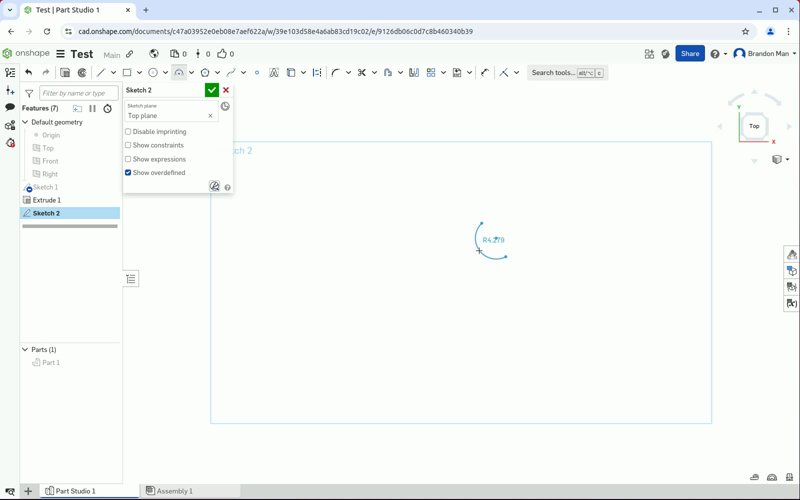
click(479, 250)
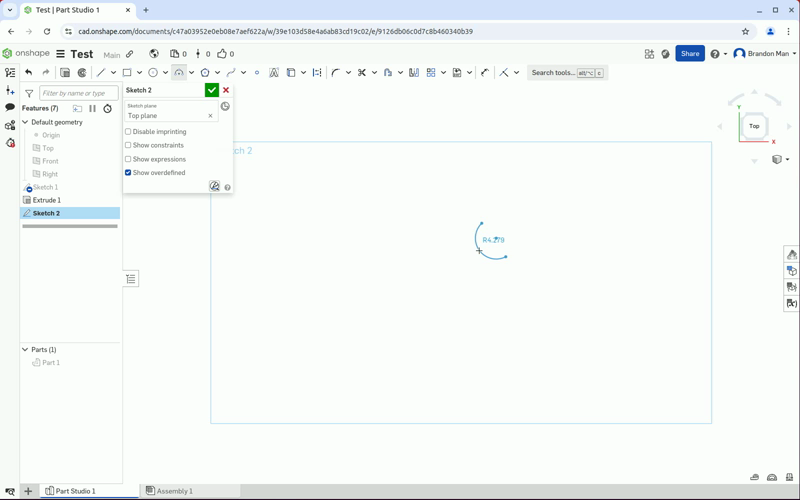
key_up(shift)
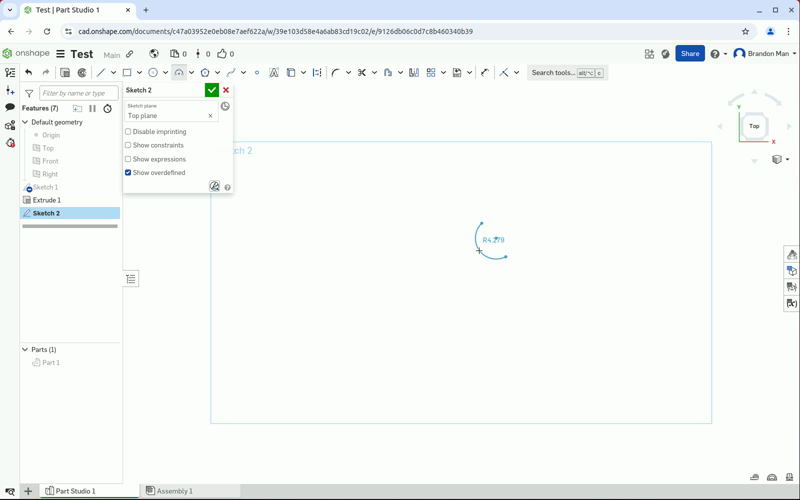
mouse_move(505, 256)
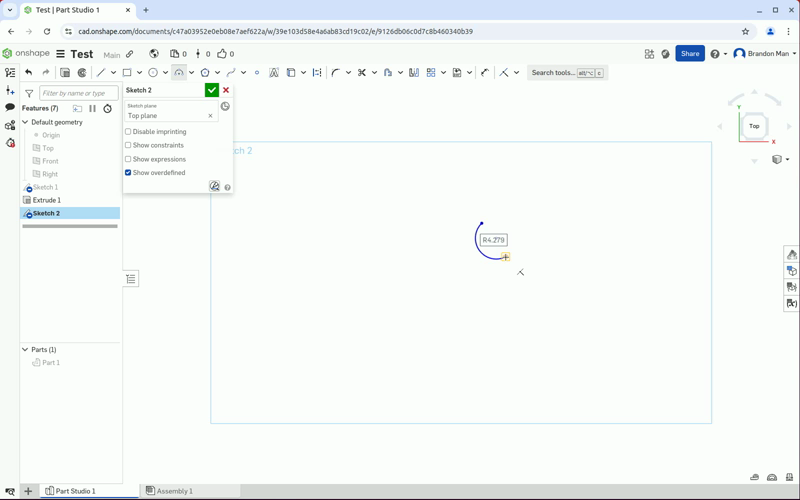
click(505, 256)
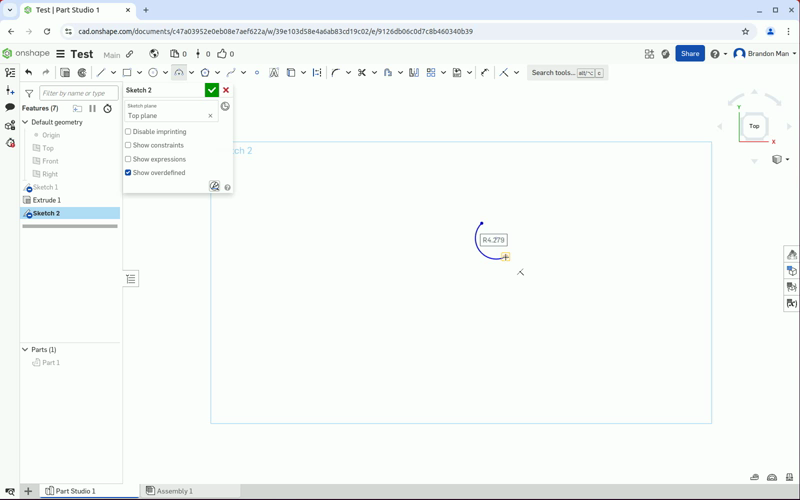
mouse_move(481, 223)
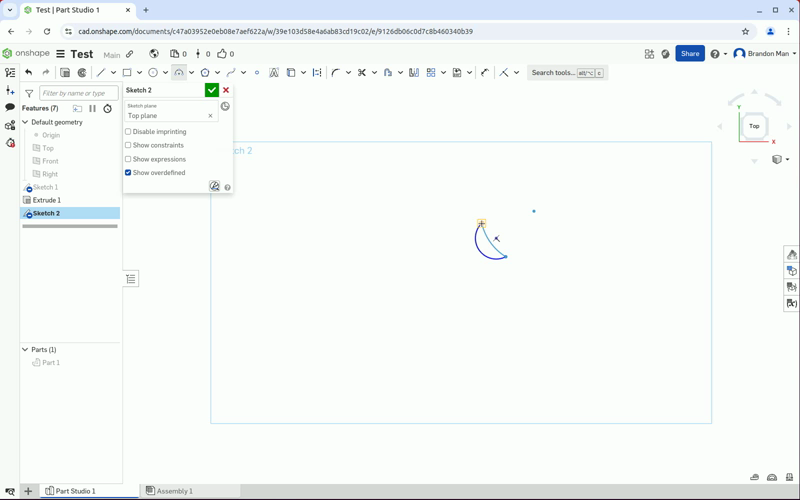
click(481, 223)
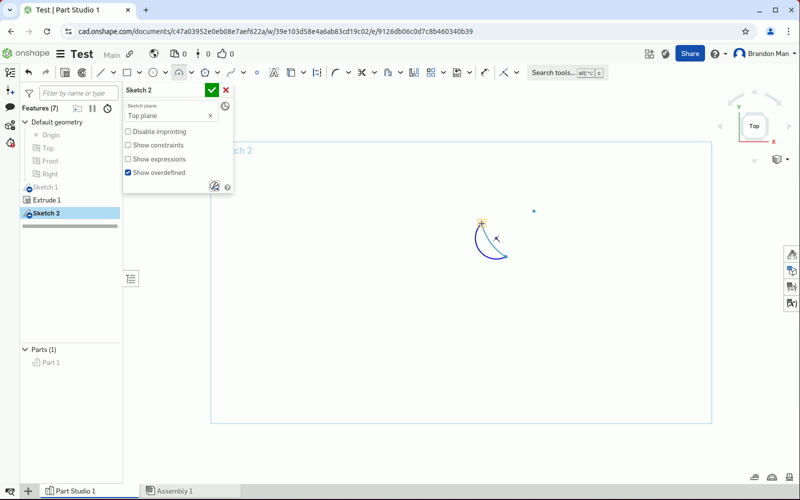
key_down(shift)
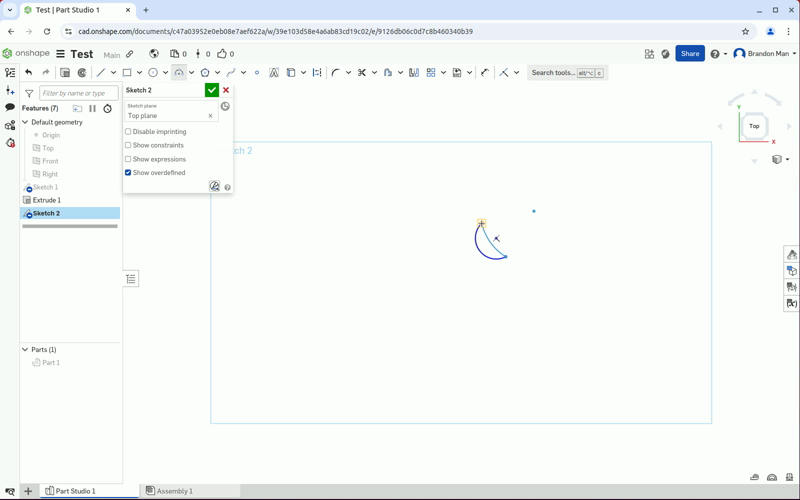
mouse_move(496, 238)
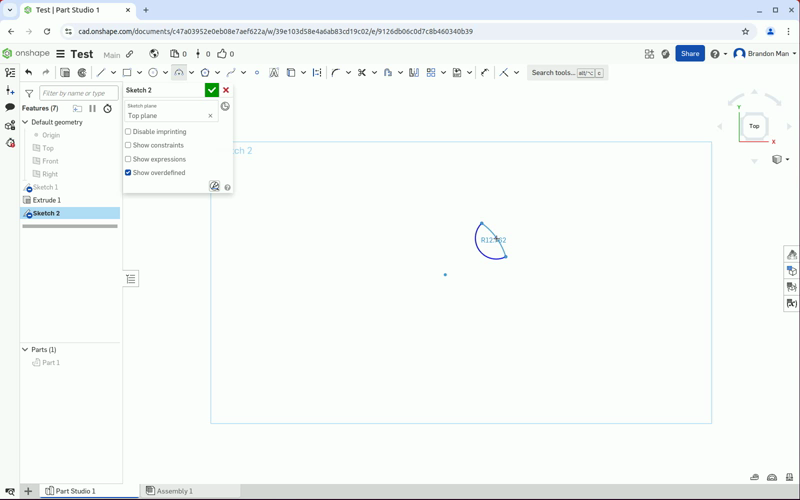
click(496, 238)
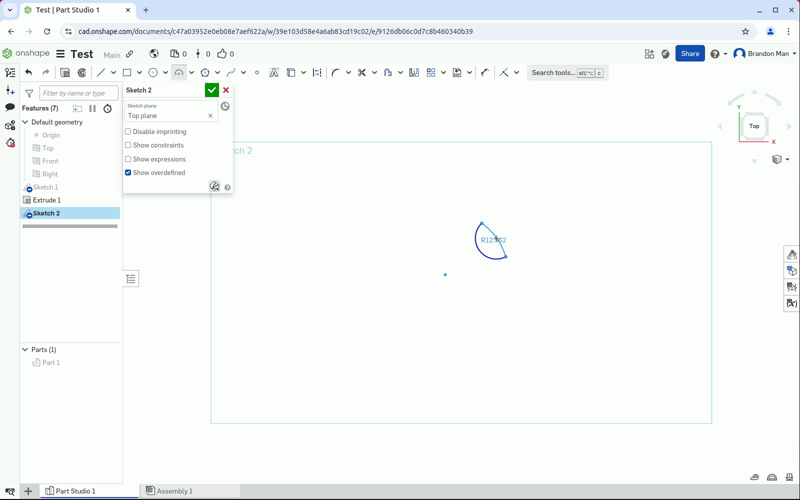
key_up(shift)
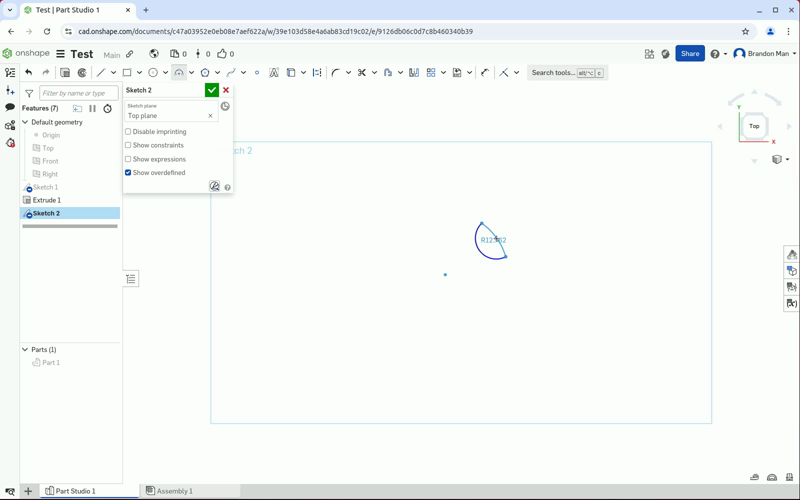
key(esc)
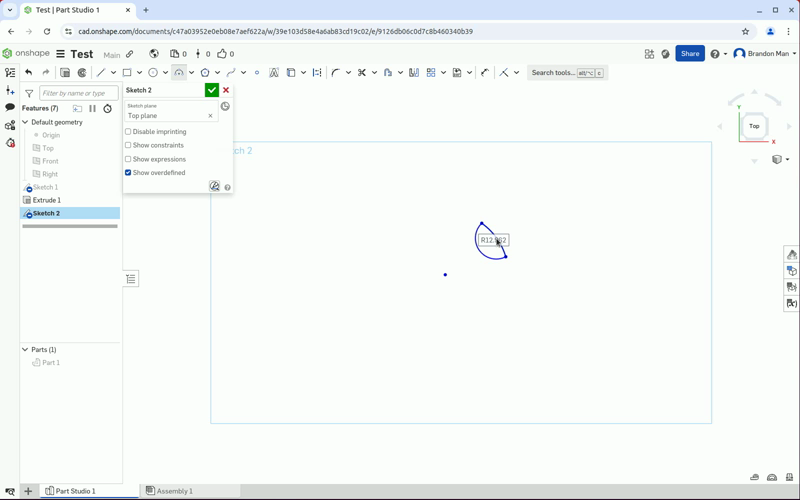
mouse_move(479, 233)
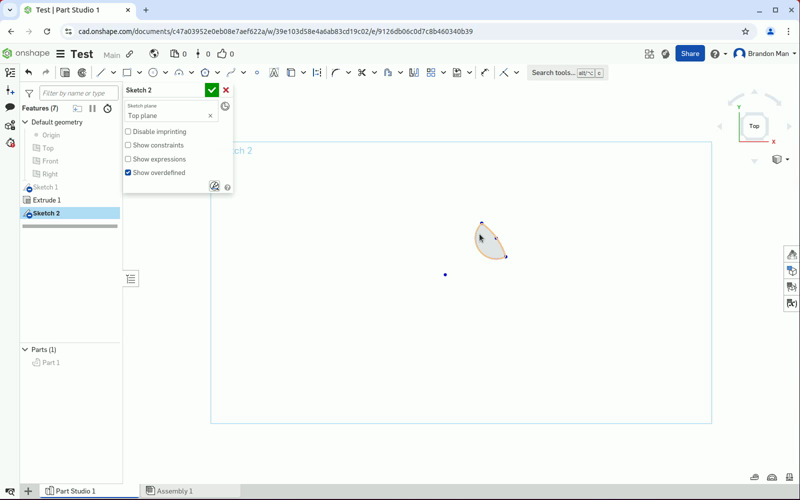
scroll(6)
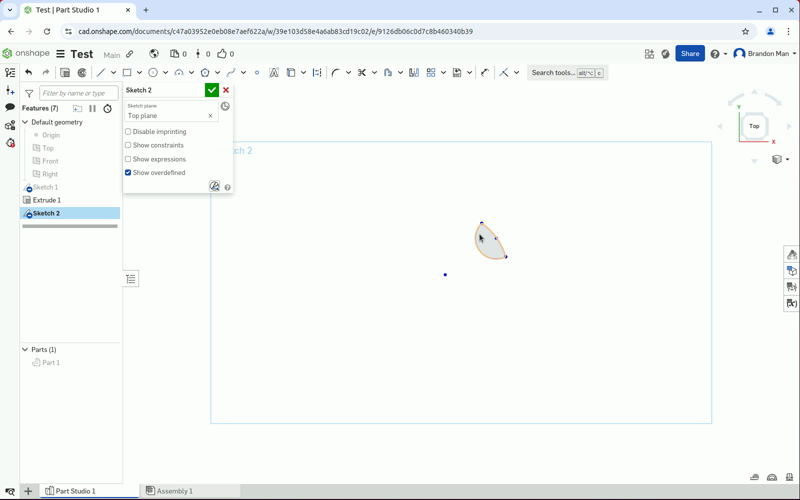
scroll(6)
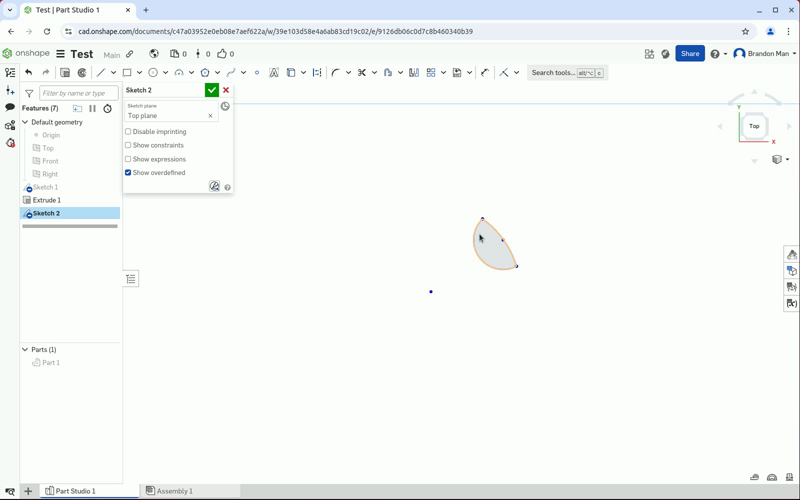
scroll(6)
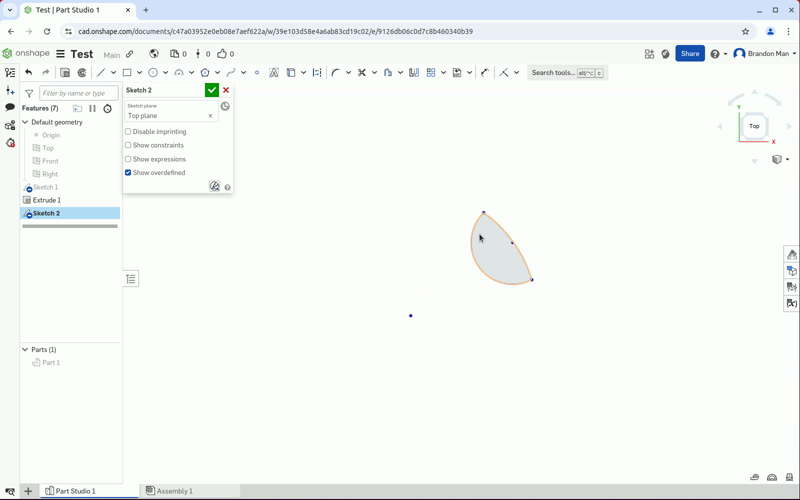
scroll(6)
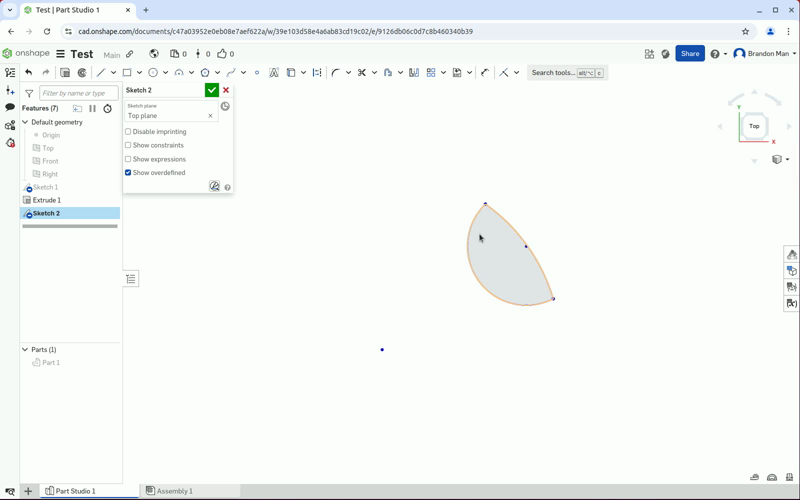
scroll(6)
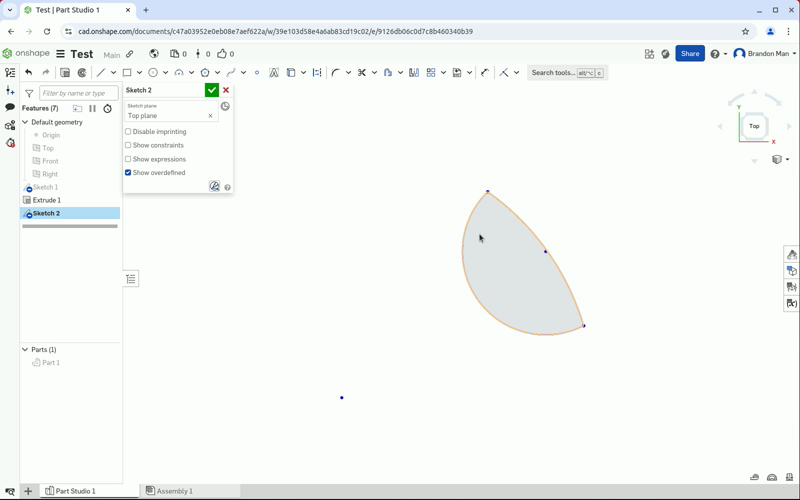
scroll(6)
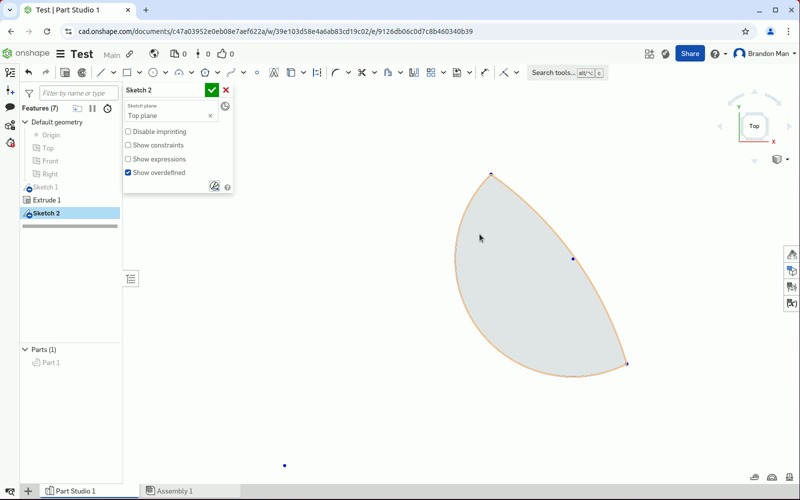
scroll(6)
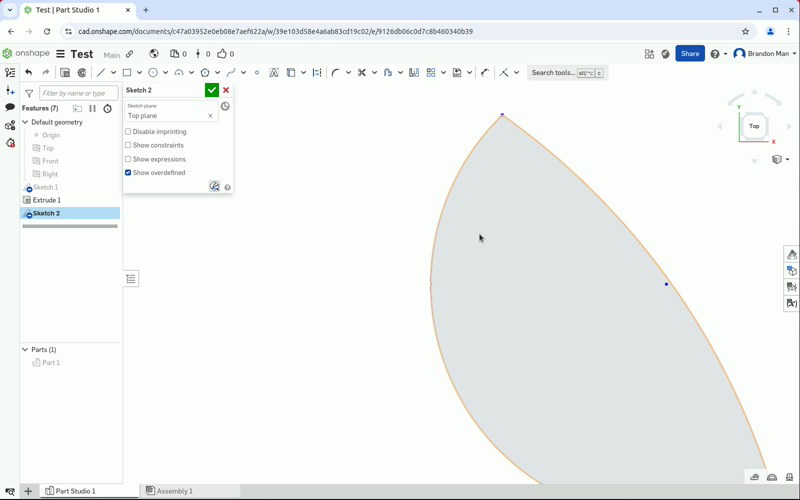
click(479, 233)
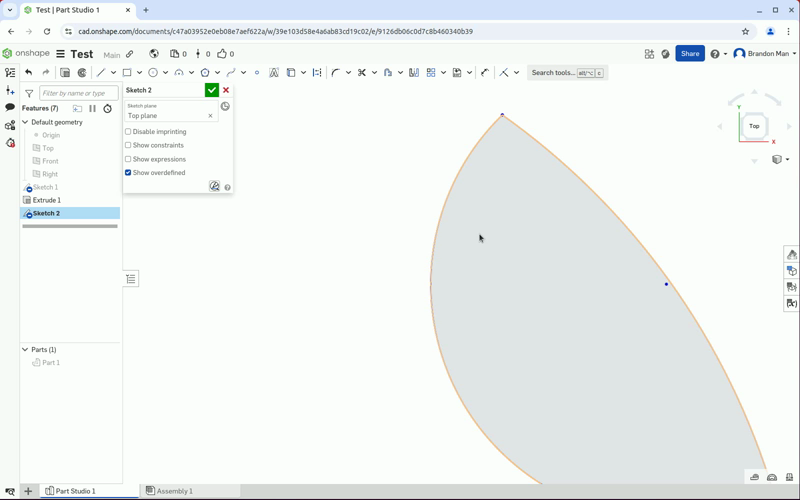
scroll(-6)
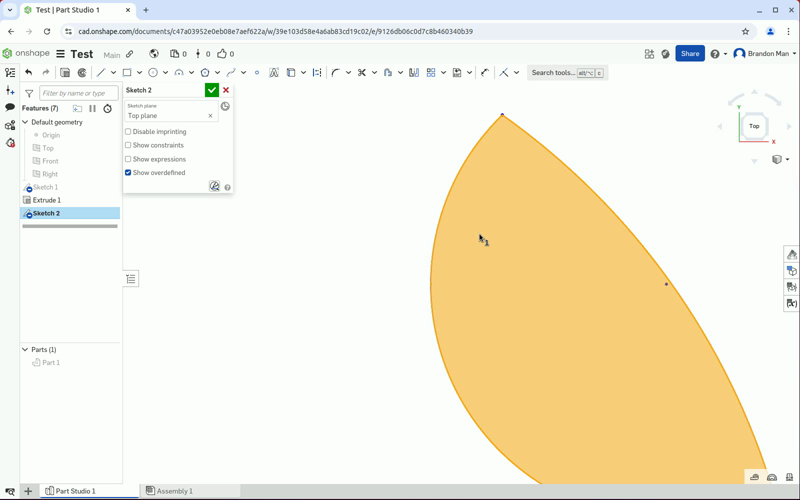
scroll(-6)
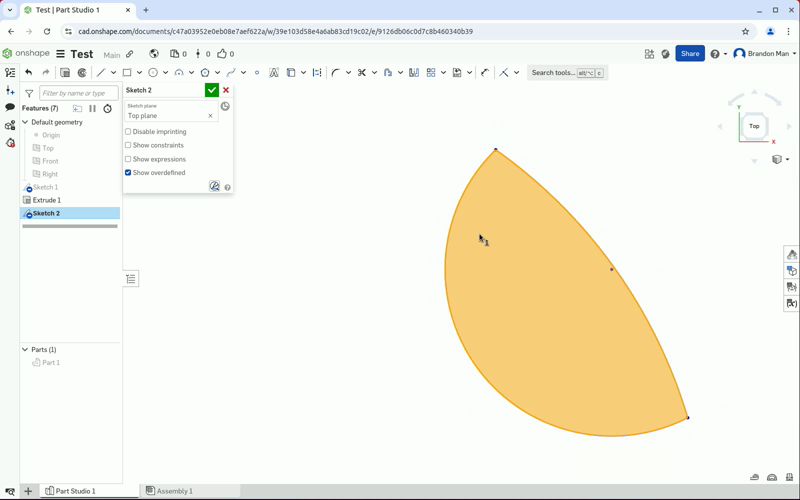
scroll(-6)
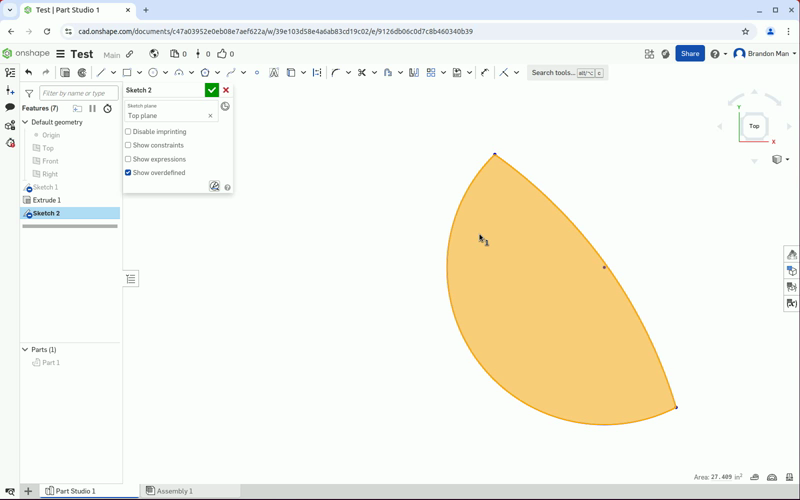
scroll(-6)
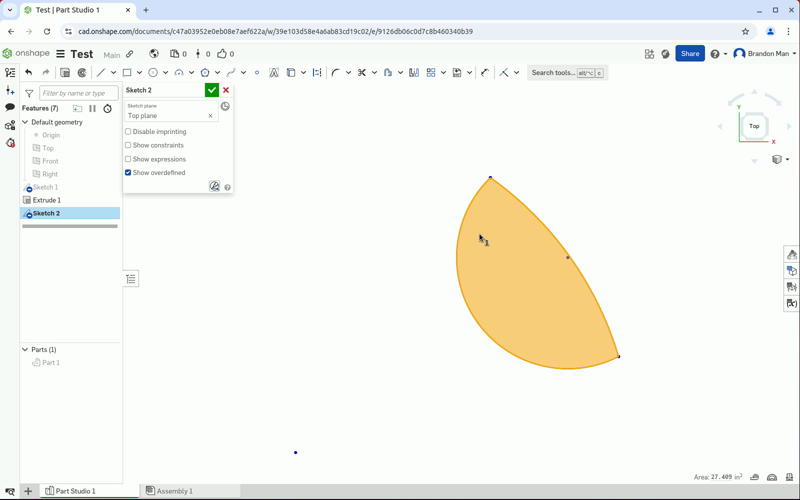
scroll(-6)
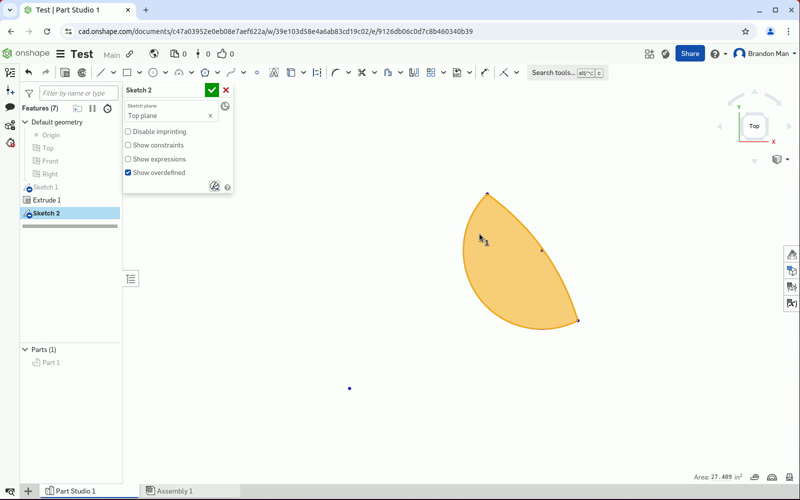
scroll(-6)
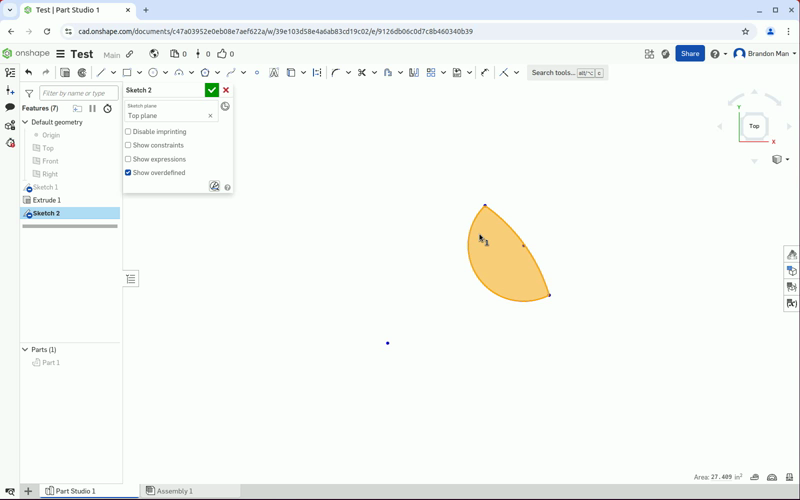
scroll(-6)
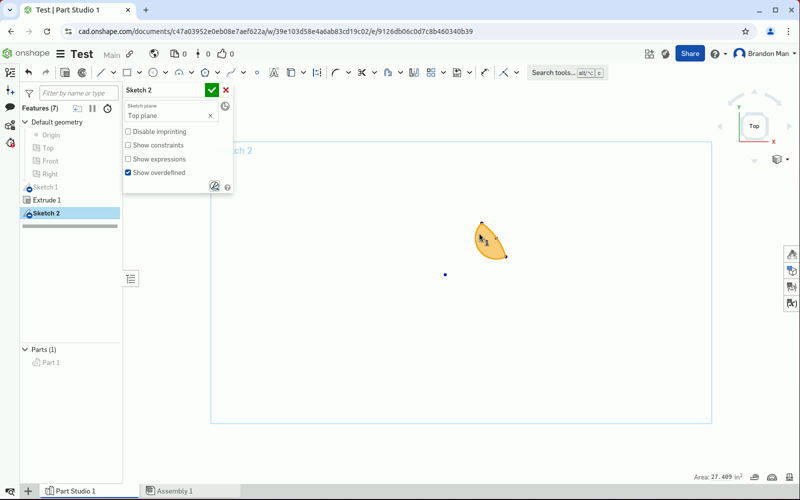
mouse_move(73, 352)
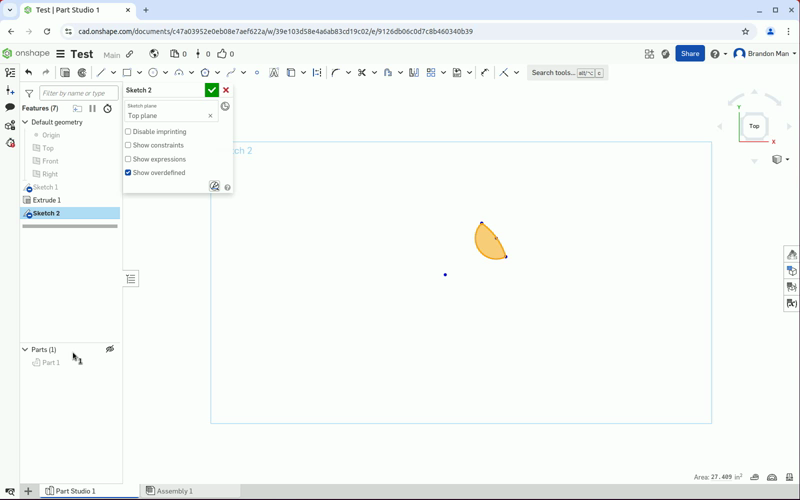
key(shift+y)
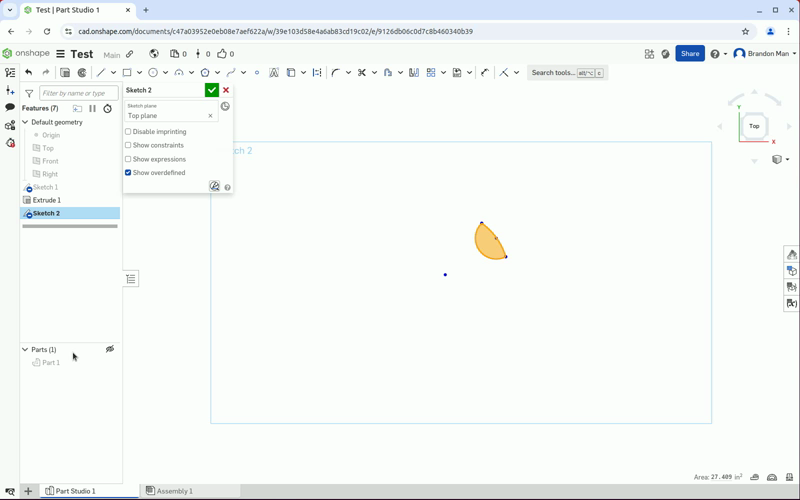
key(shift+e)
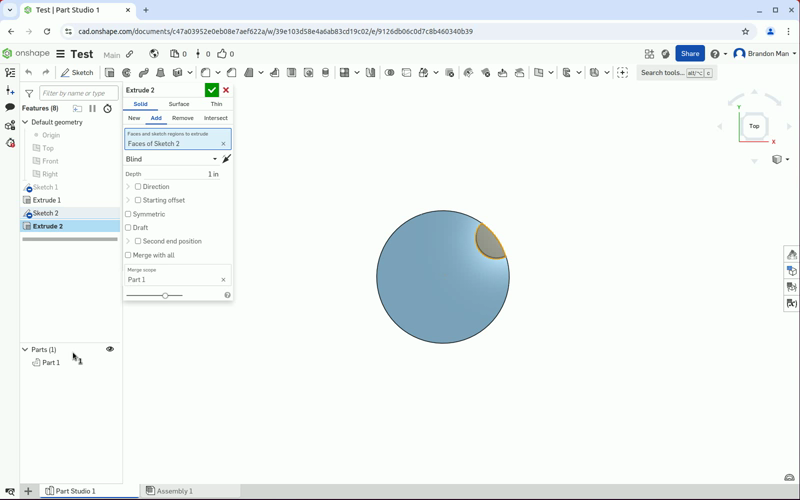
mouse_move(143, 106)
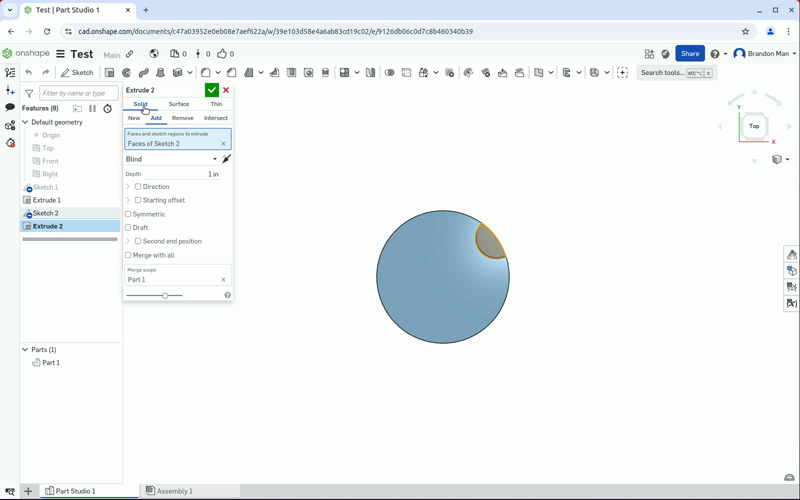
click(143, 106)
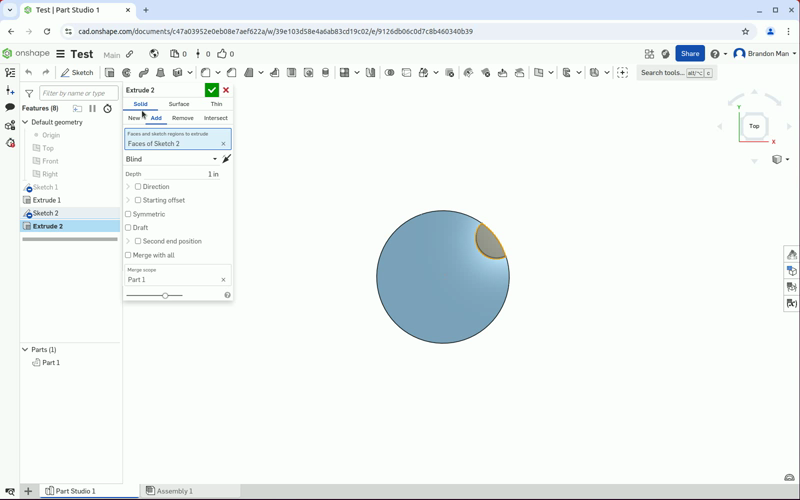
mouse_move(137, 120)
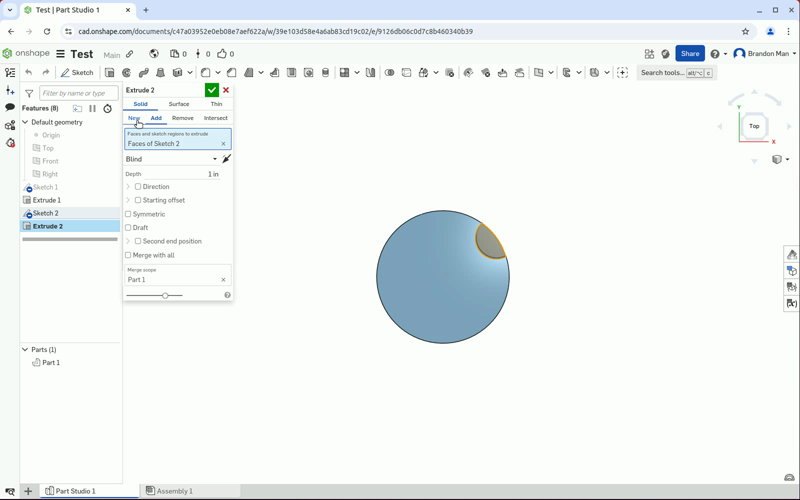
click(137, 120)
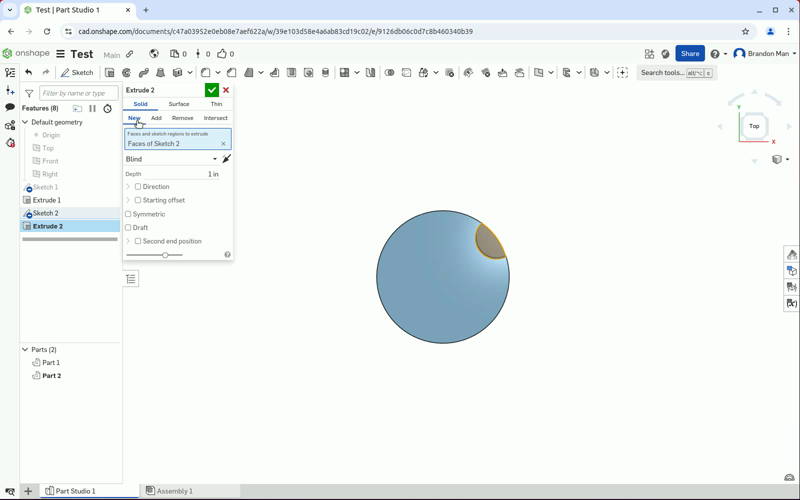
key(tab, 4)
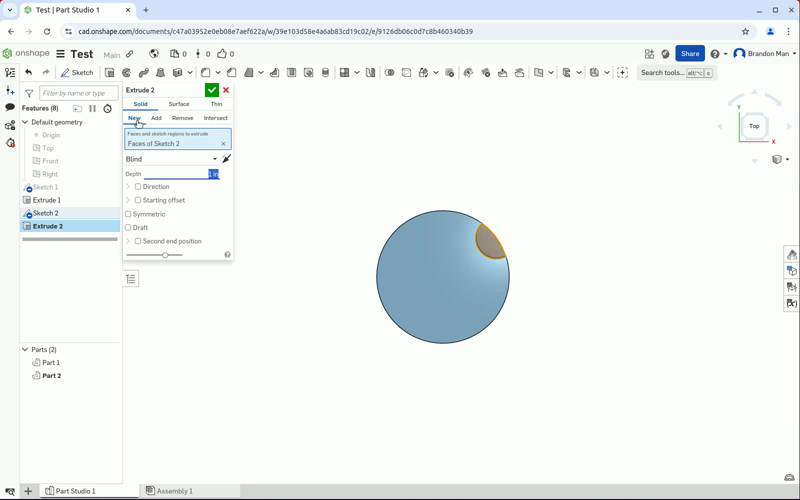
text(15.405)
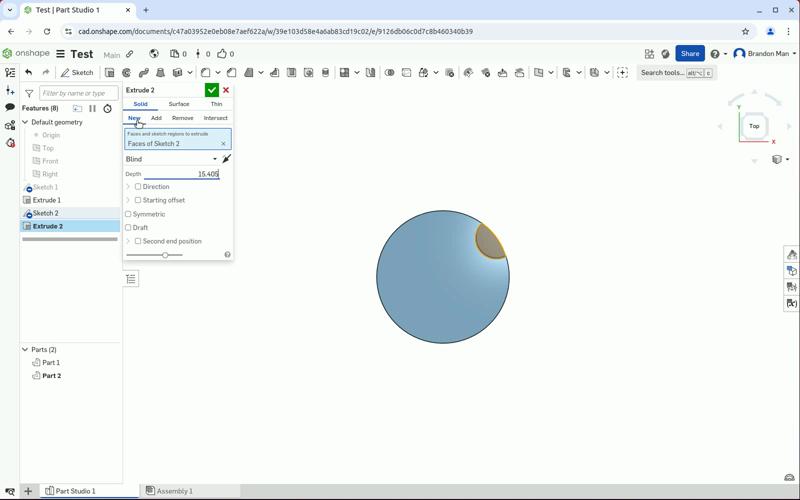
key(enter)
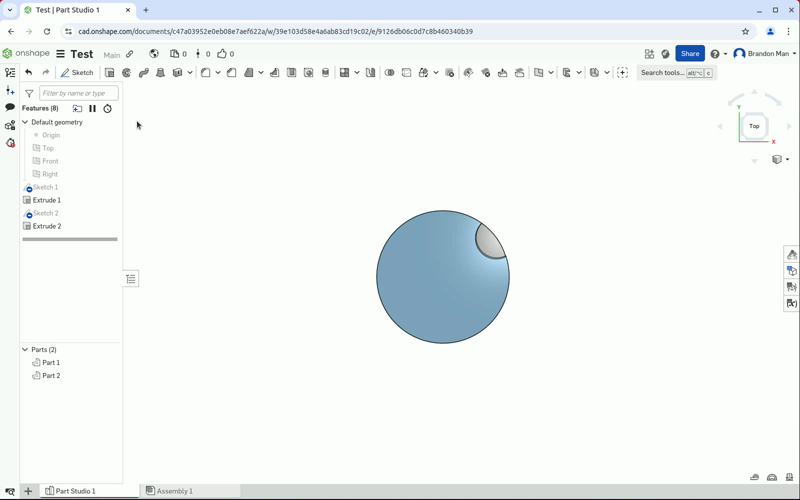
key(shift+h)
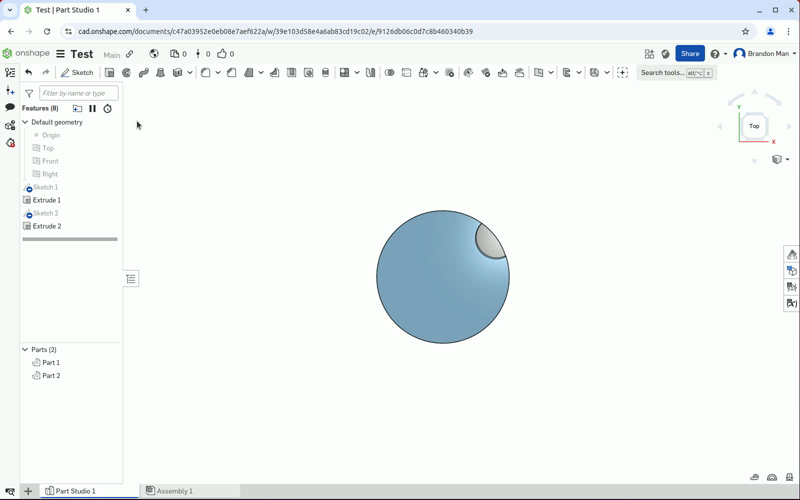
key(shift+h)
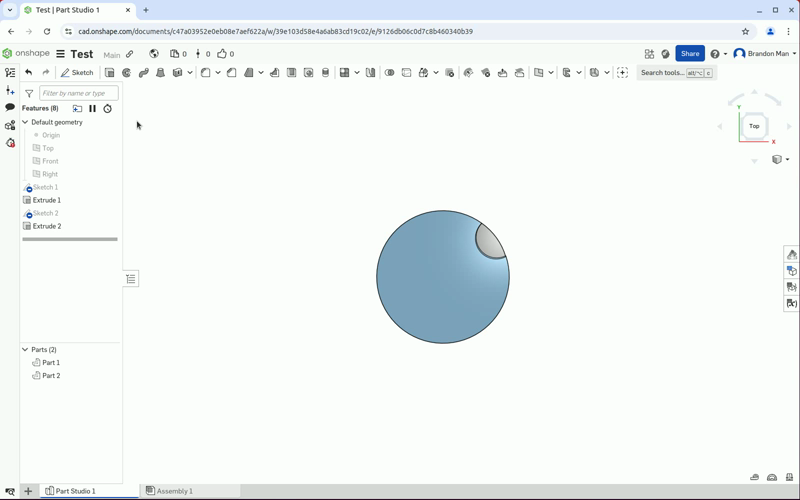
mouse_move(73, 189)
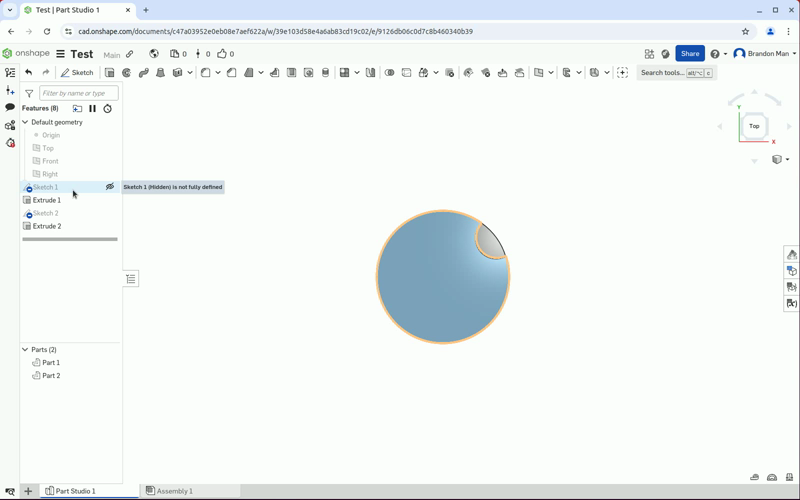
click(73, 189)
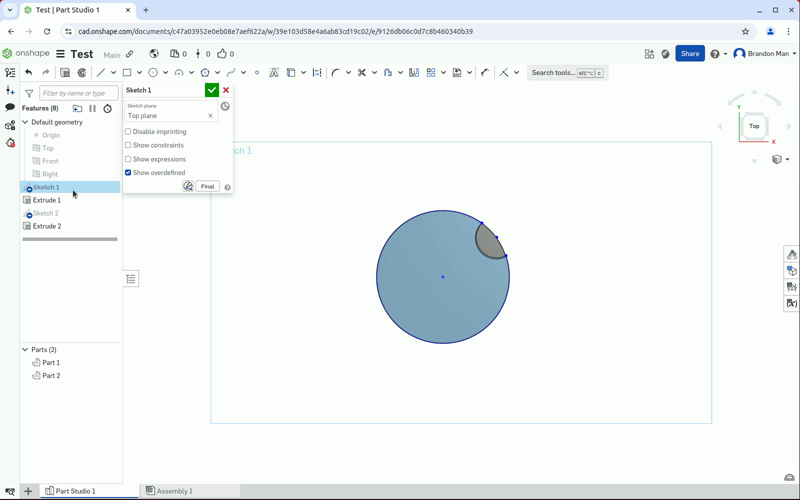
mouse_move(229, 92)
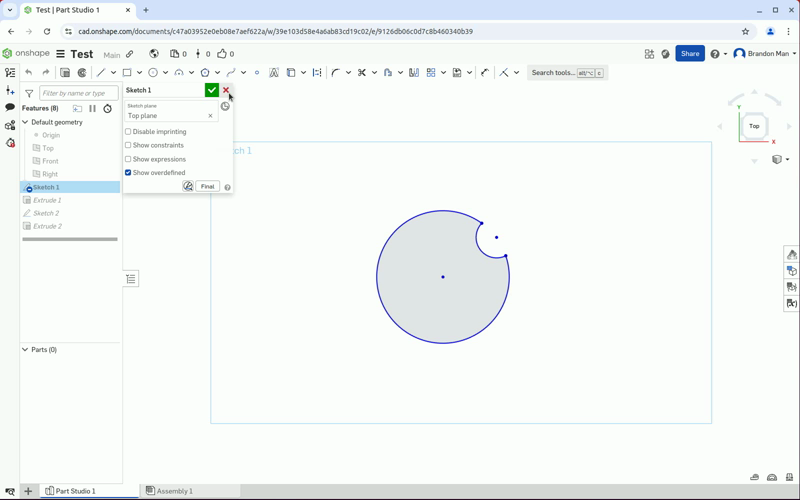
click(229, 92)
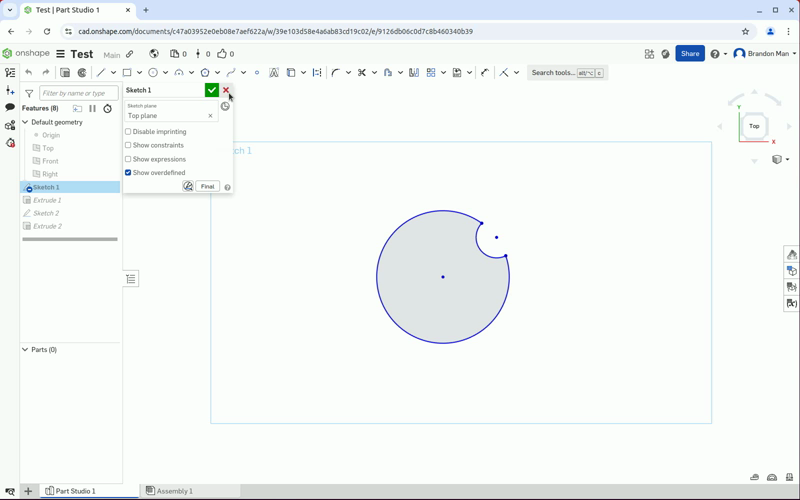
key(shift+s)
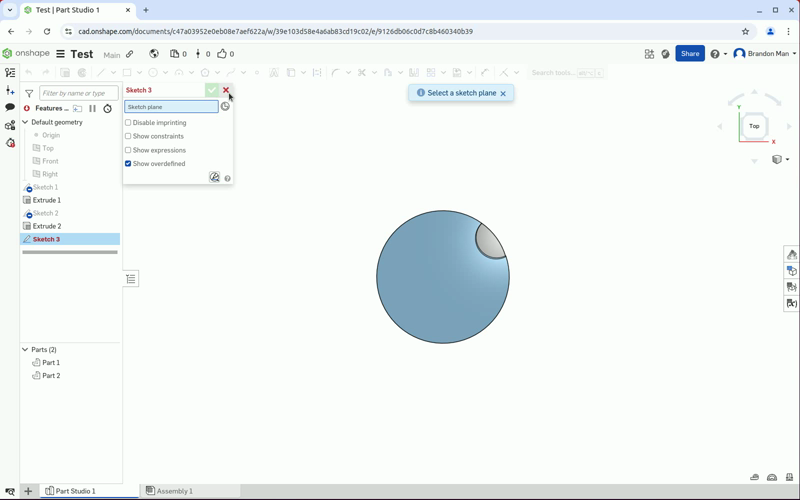
mouse_move(73, 150)
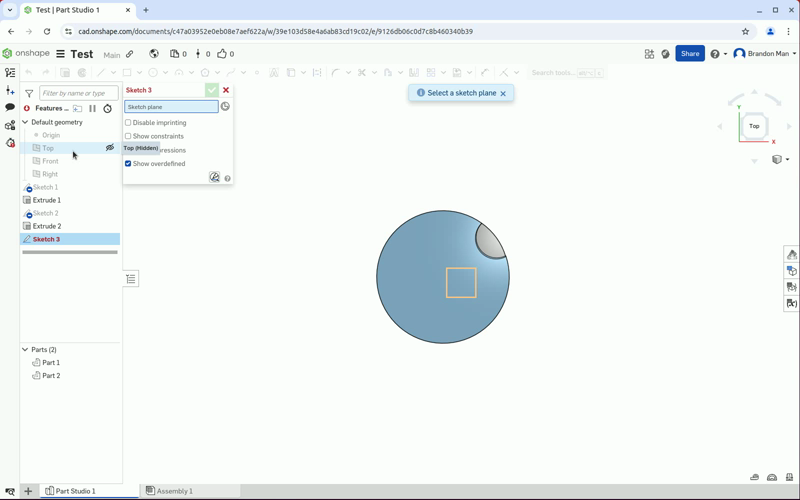
click(73, 150)
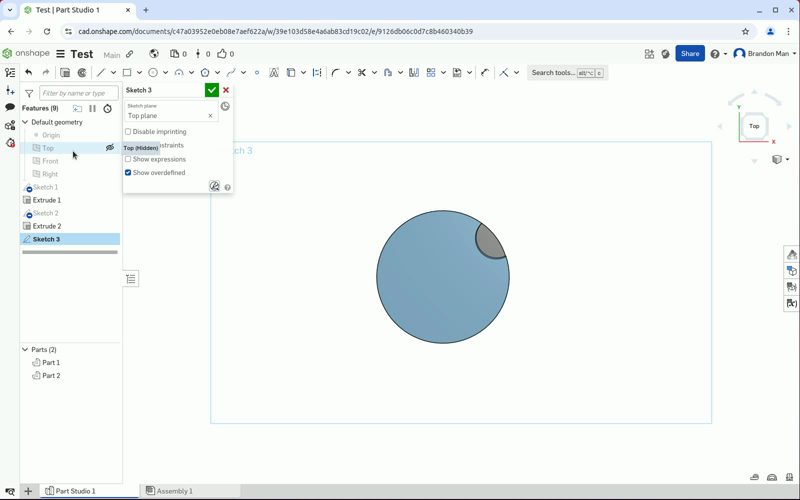
mouse_move(73, 352)
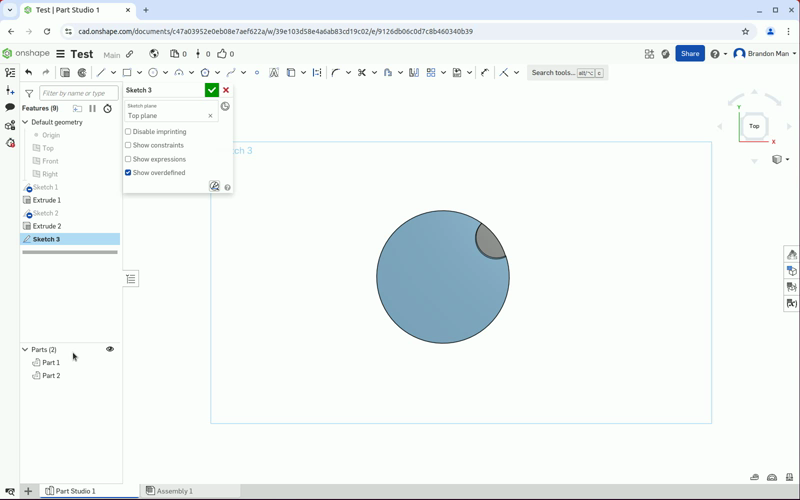
key(y)
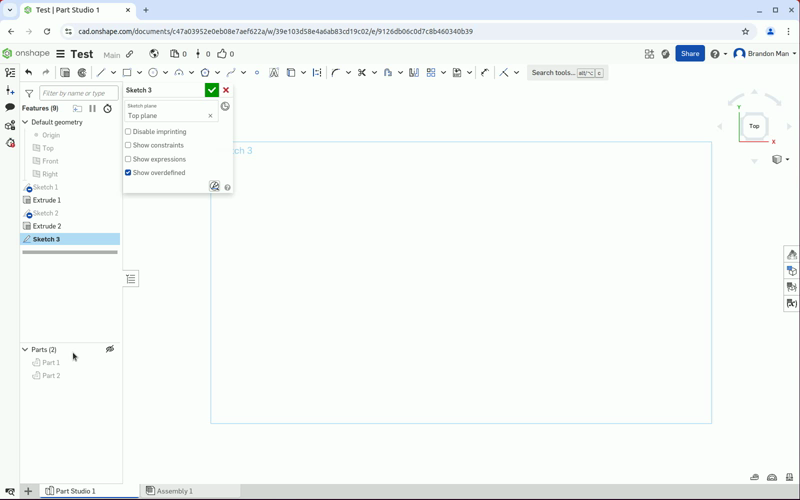
key(a)
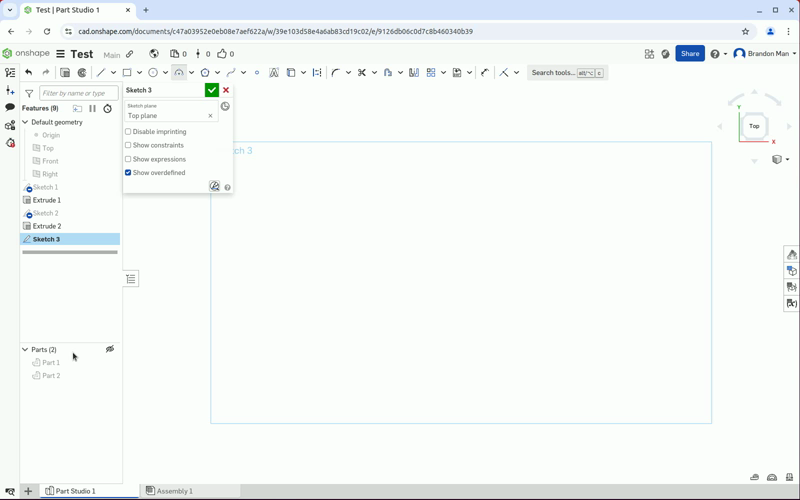
key_down(shift)
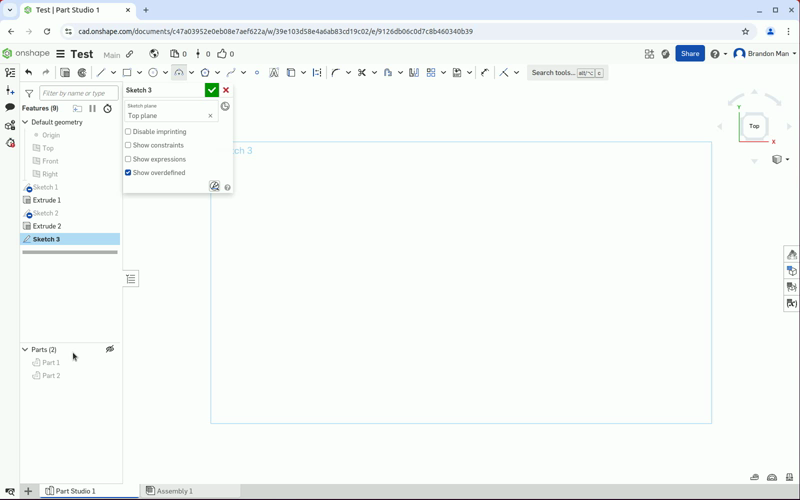
mouse_move(481, 223)
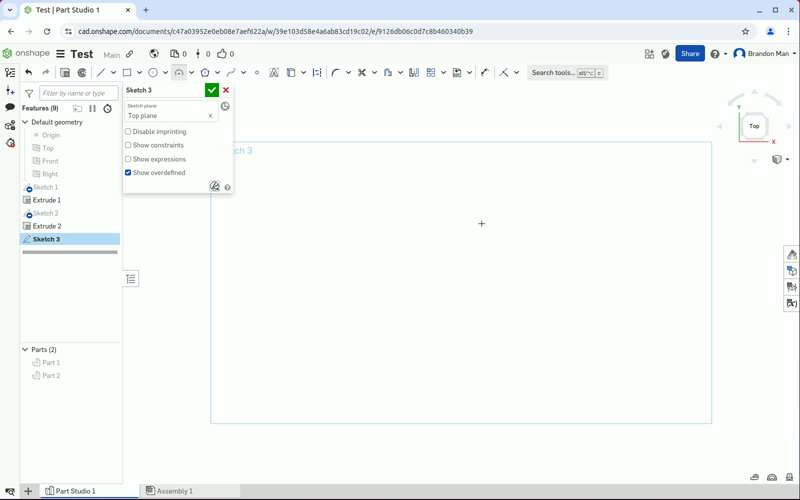
click(481, 223)
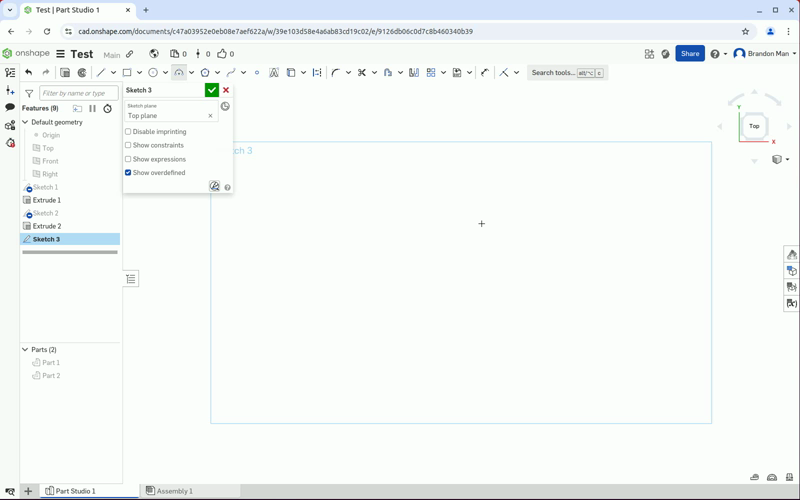
key_up(shift)
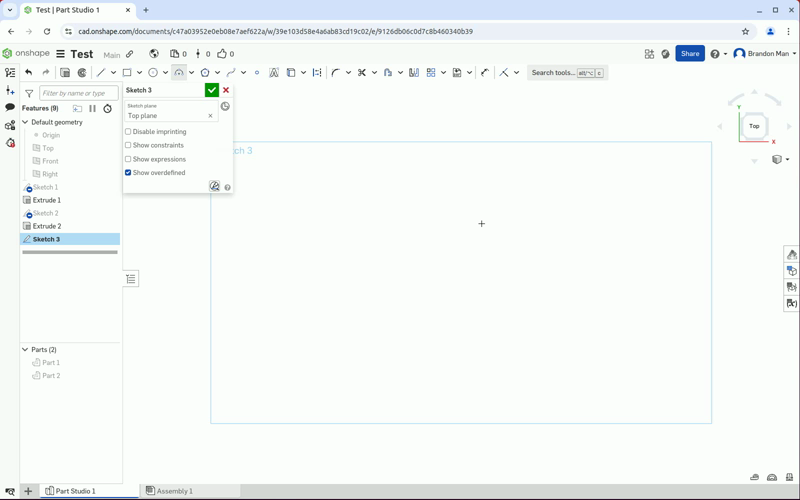
key_down(shift)
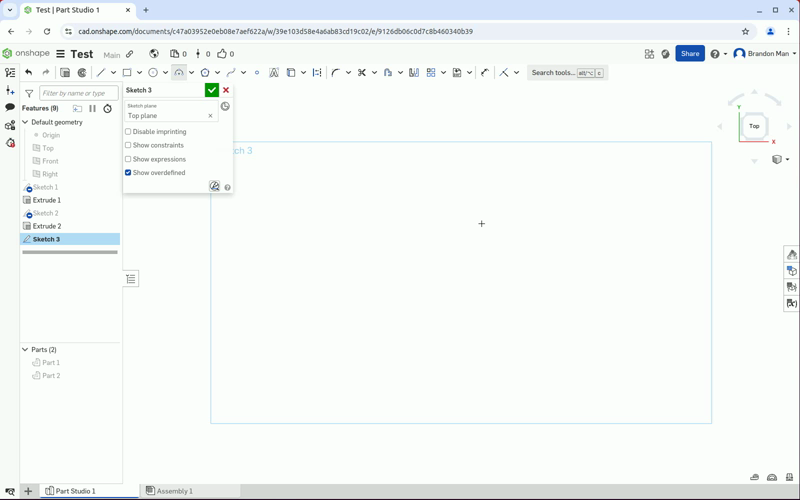
mouse_move(505, 256)
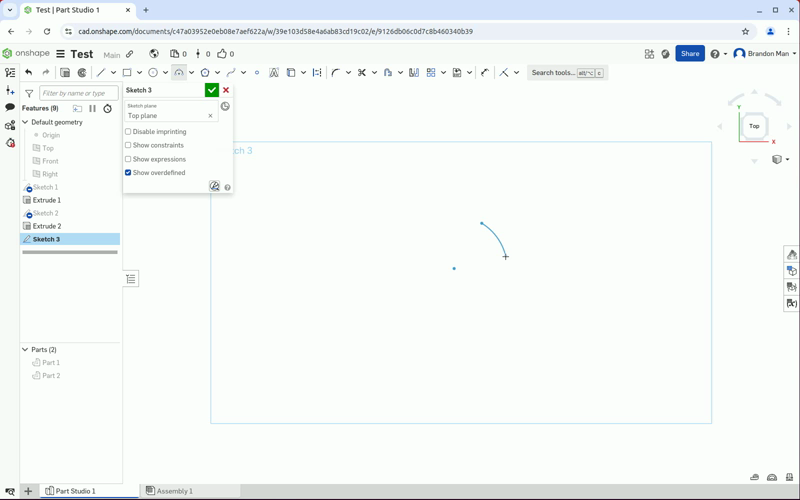
click(505, 256)
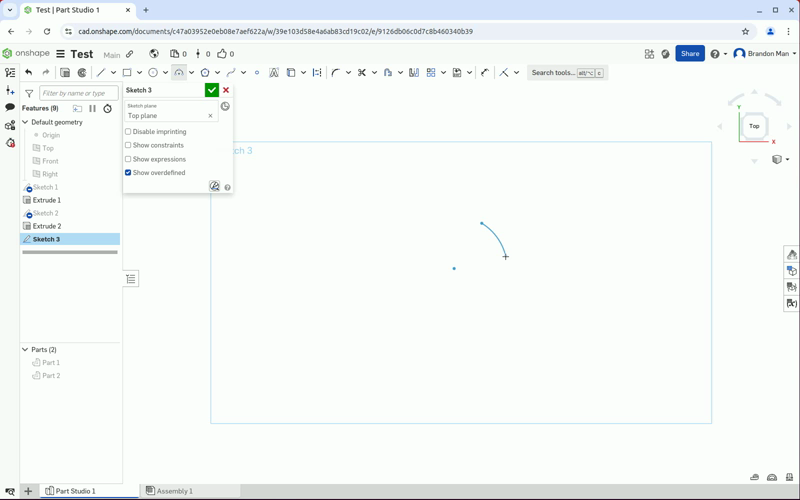
mouse_move(496, 237)
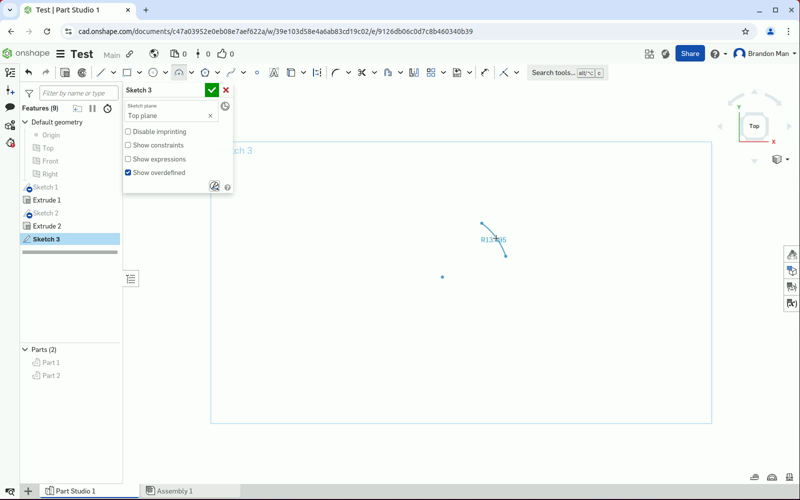
click(496, 237)
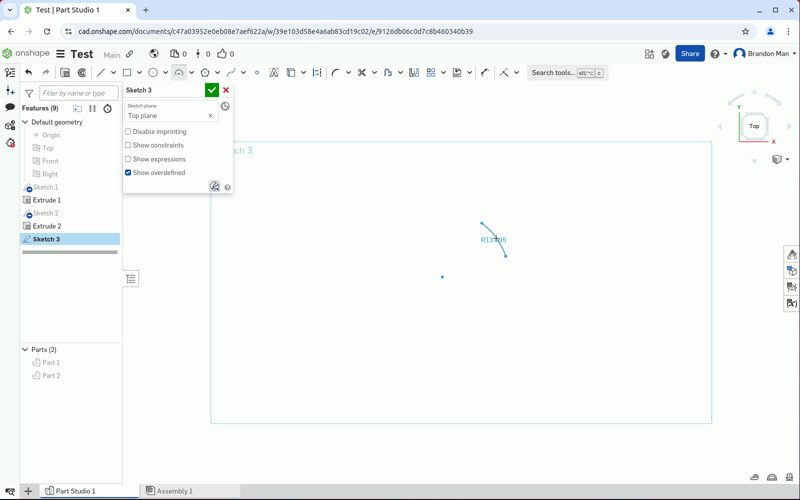
key_up(shift)
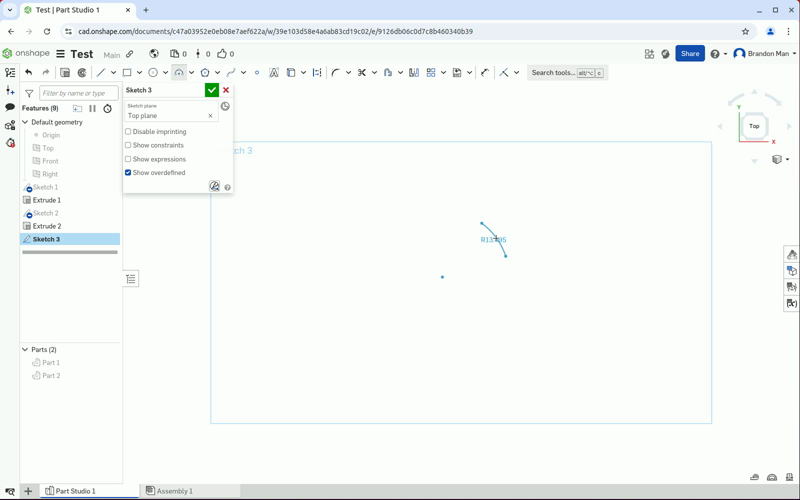
mouse_move(505, 256)
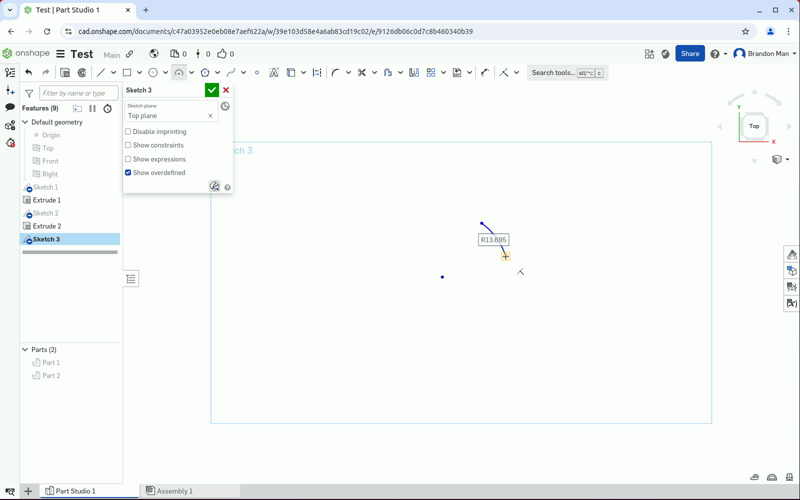
click(505, 256)
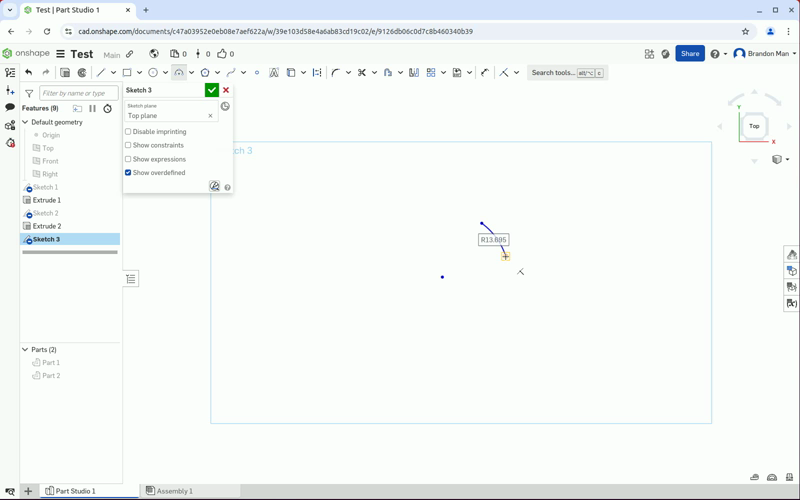
mouse_move(481, 223)
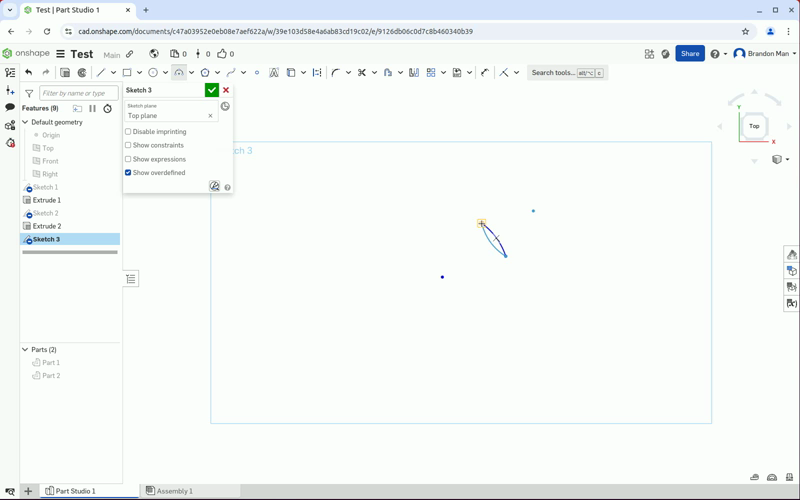
click(481, 223)
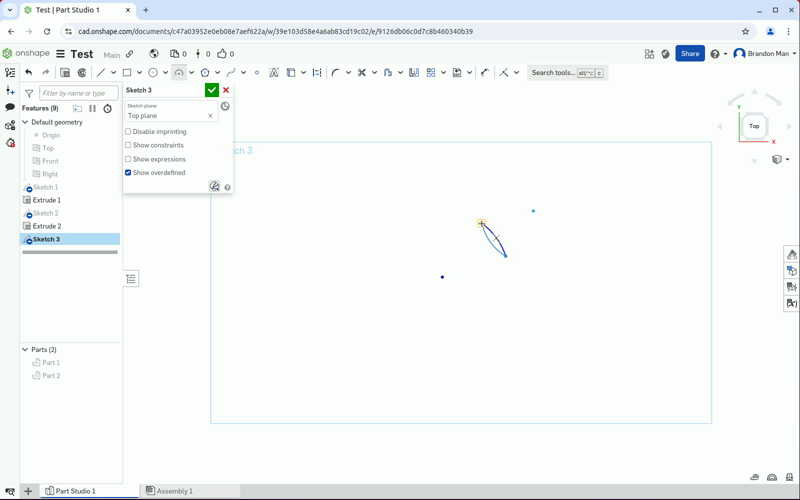
key_down(shift)
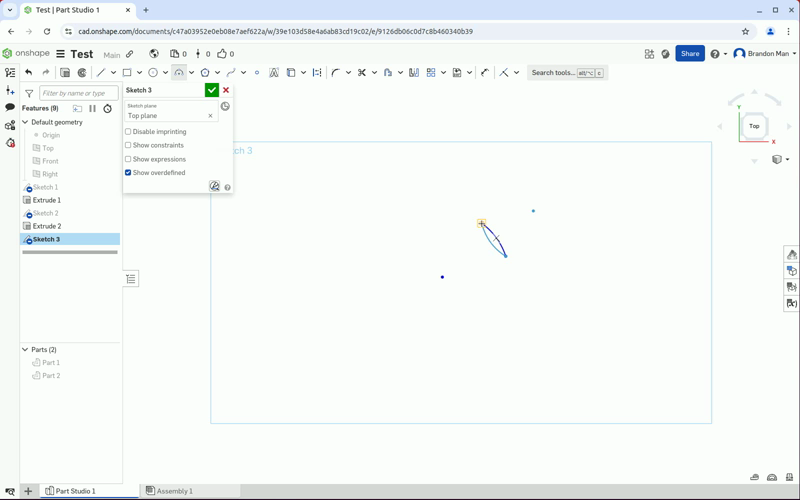
mouse_move(513, 225)
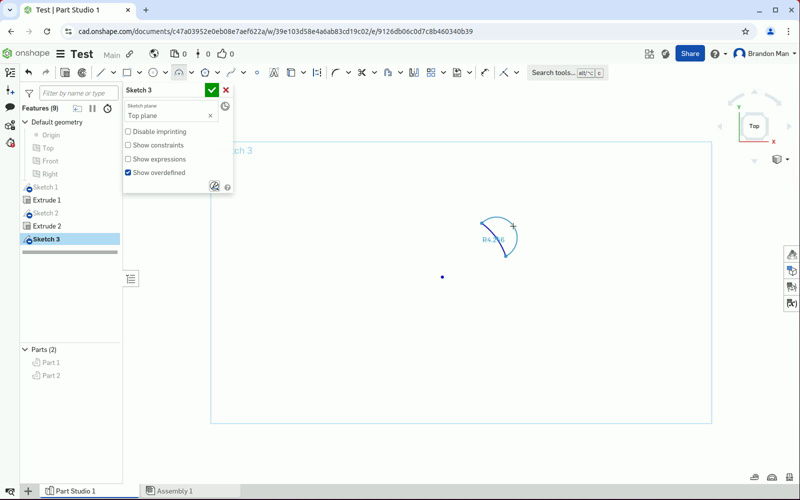
click(513, 225)
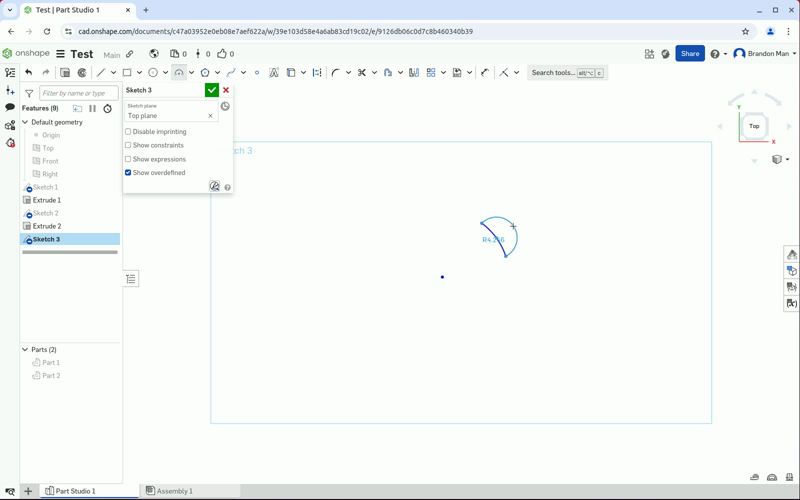
key_up(shift)
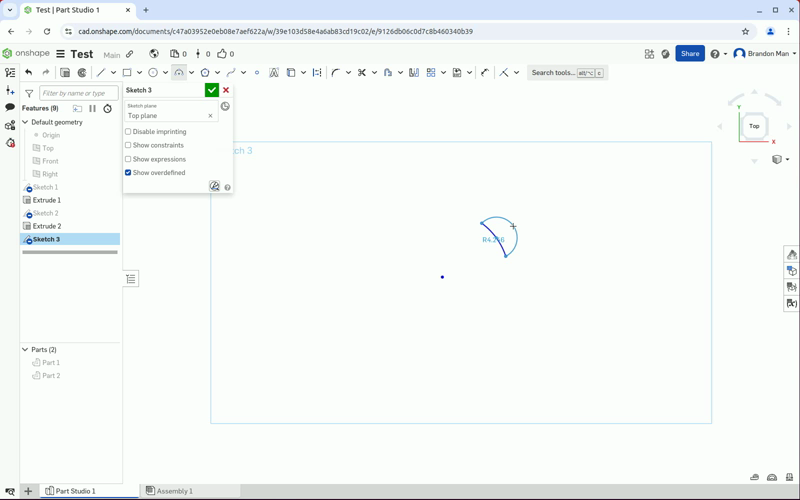
key(esc)
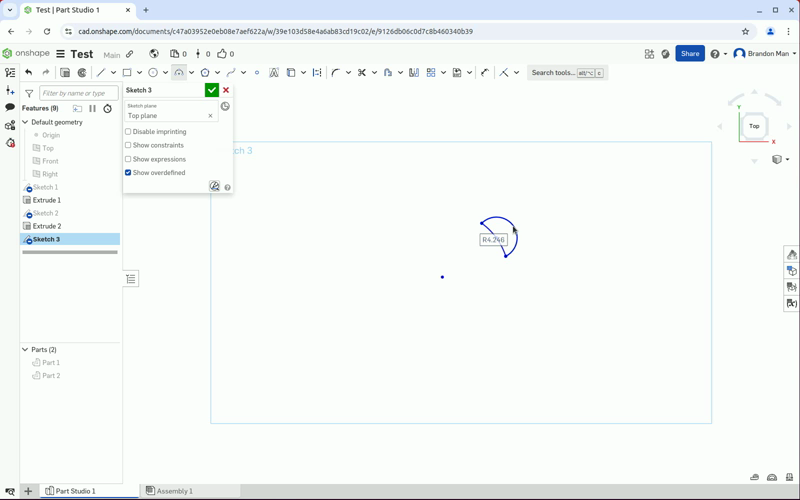
mouse_move(499, 234)
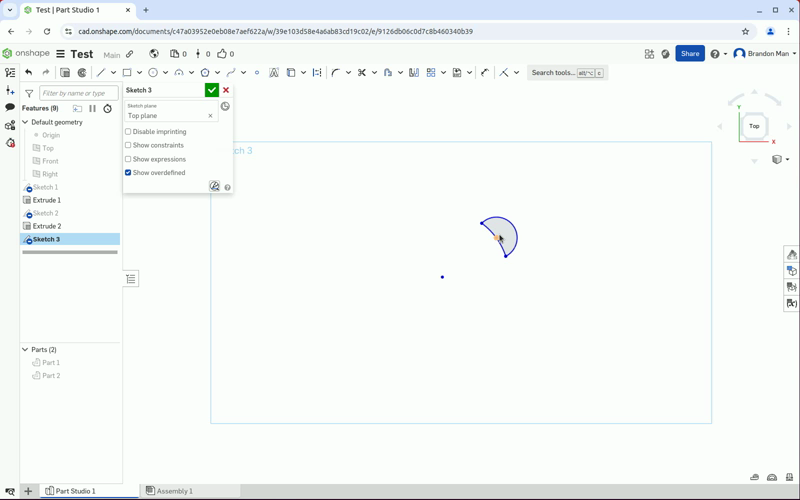
scroll(6)
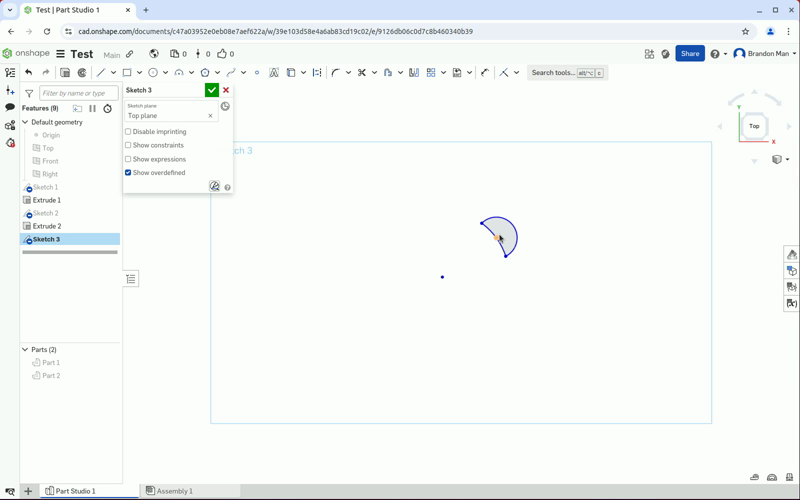
scroll(6)
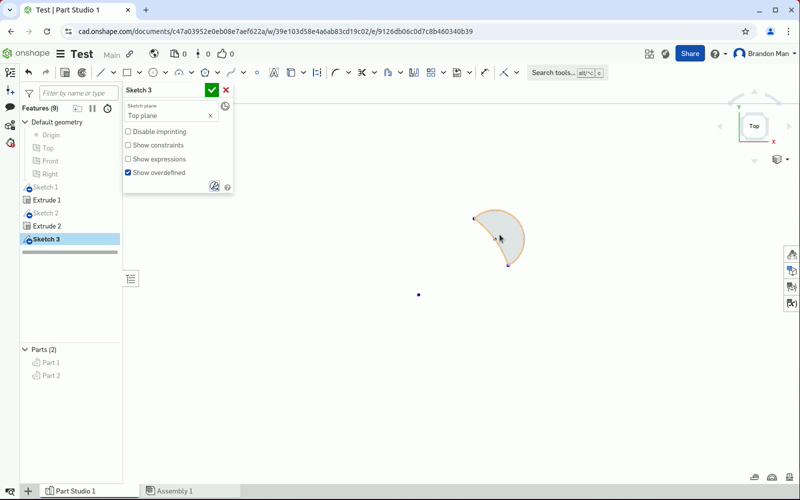
scroll(6)
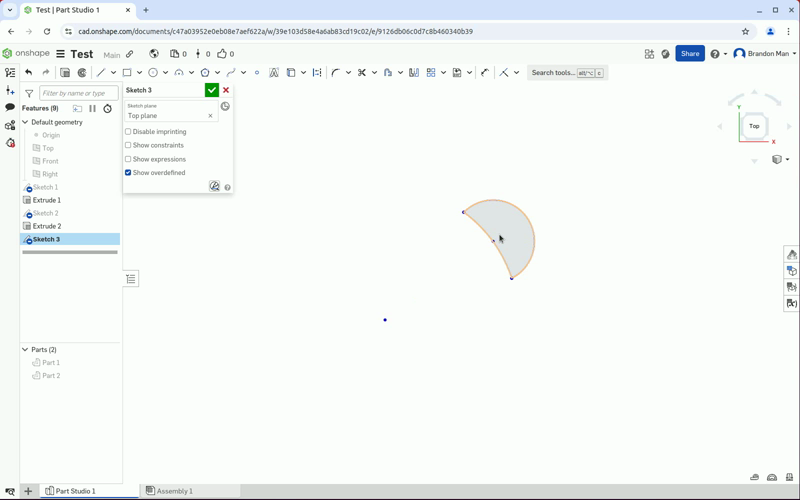
scroll(6)
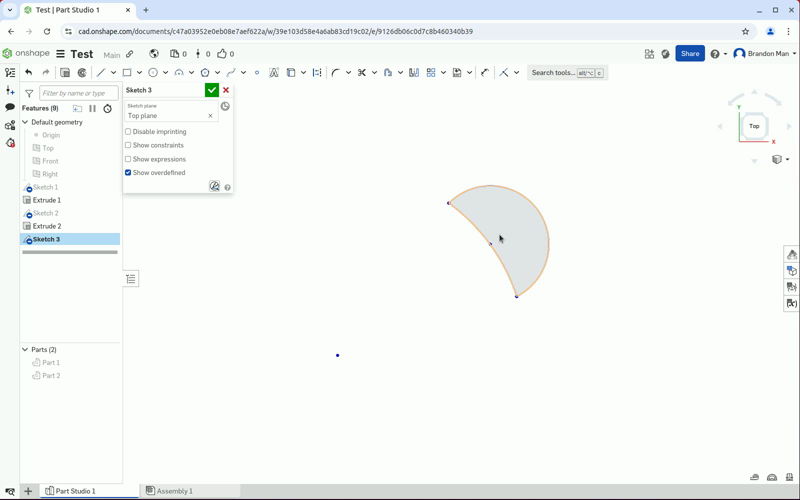
scroll(6)
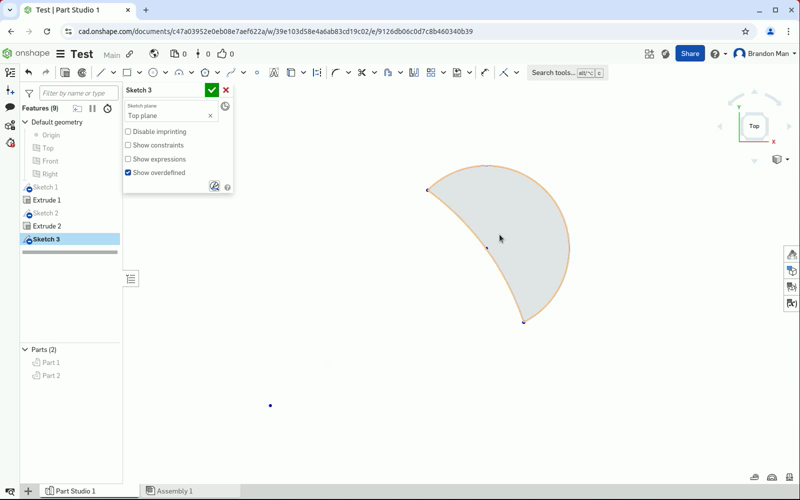
scroll(6)
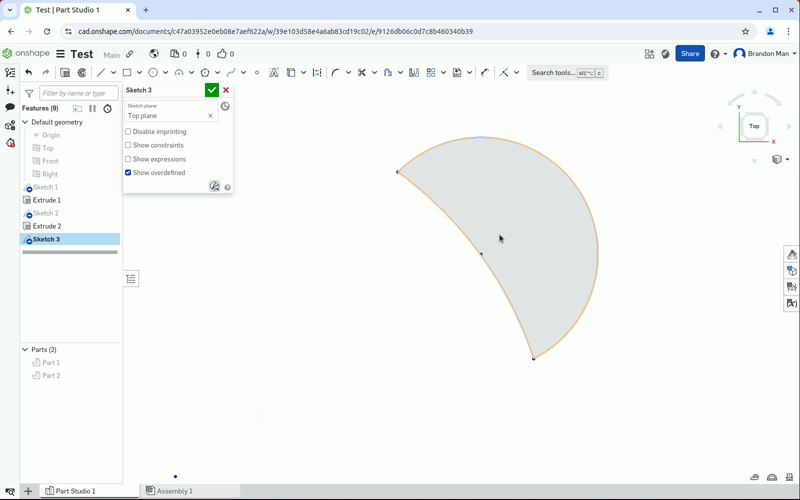
scroll(6)
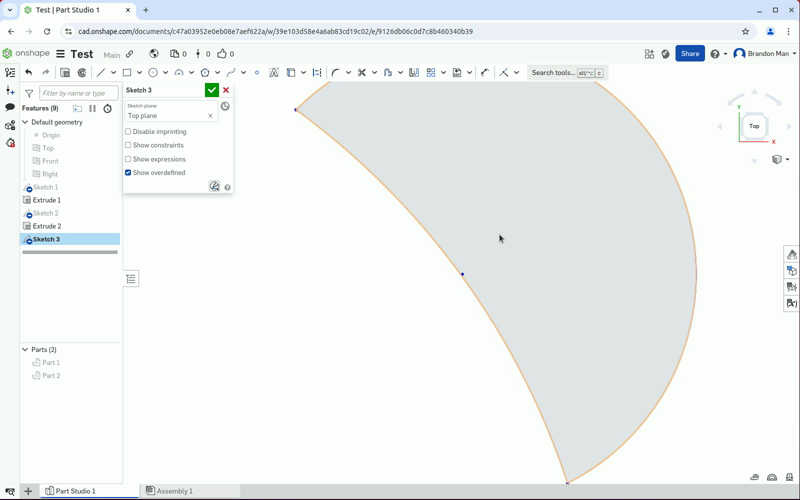
click(499, 234)
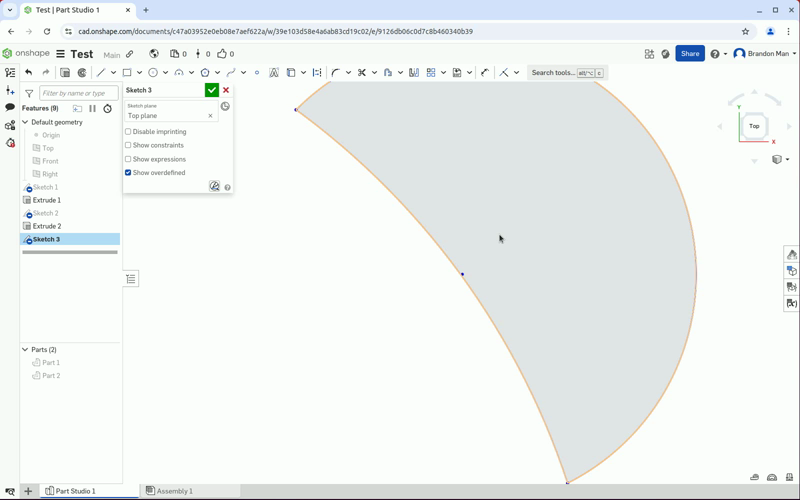
scroll(-6)
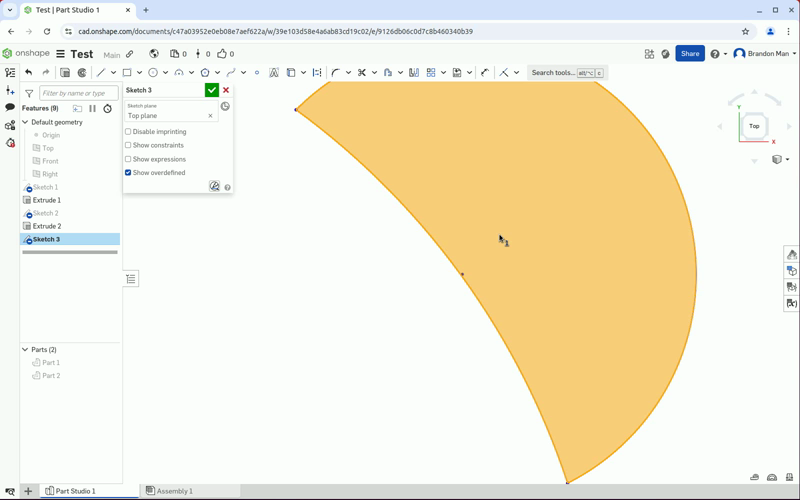
scroll(-6)
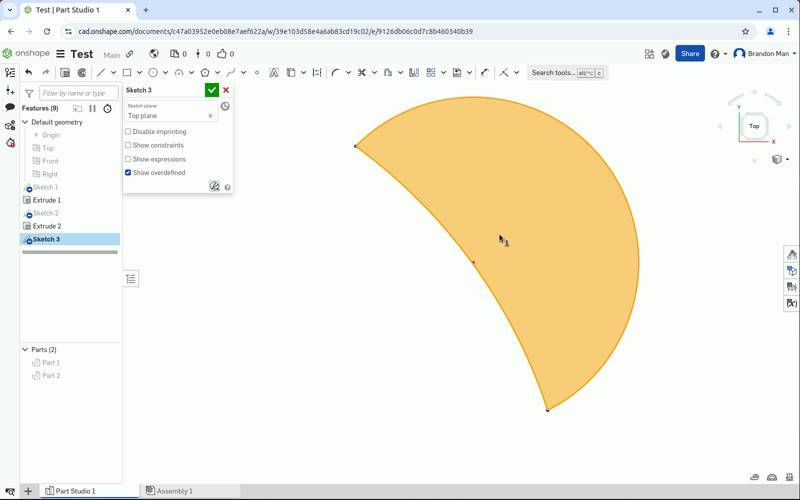
scroll(-6)
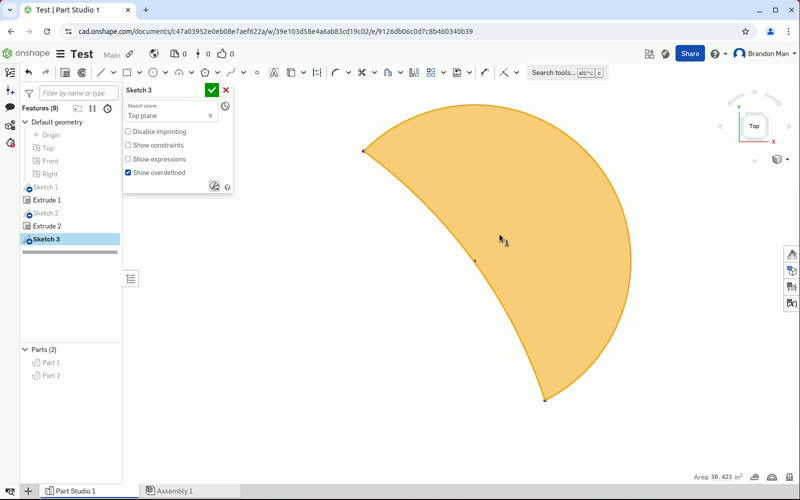
scroll(-6)
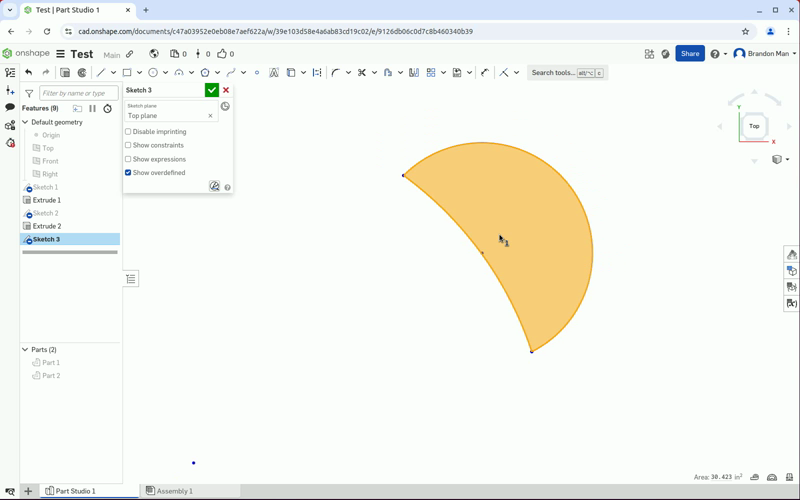
scroll(-6)
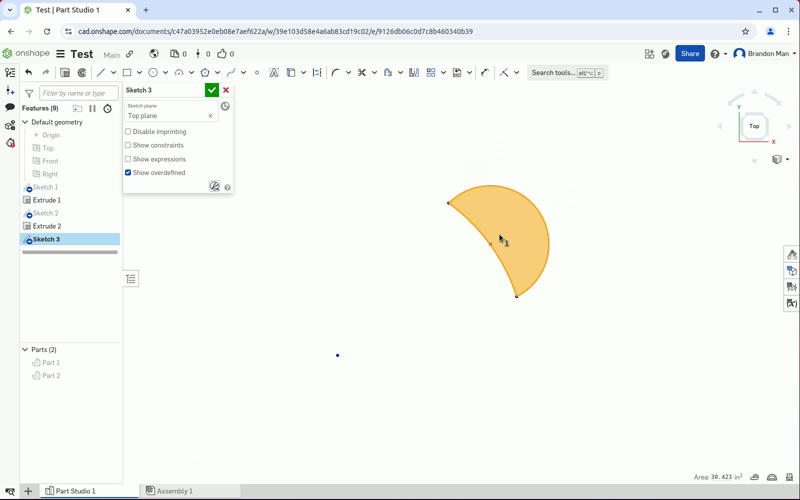
scroll(-6)
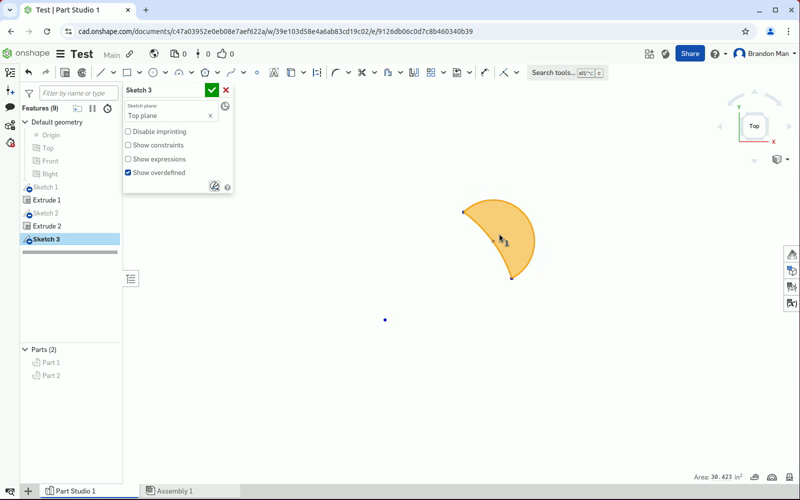
scroll(-6)
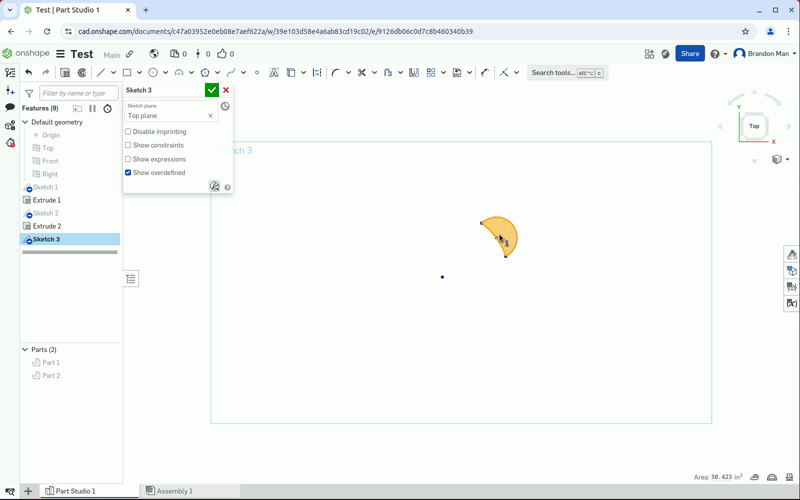
mouse_move(73, 352)
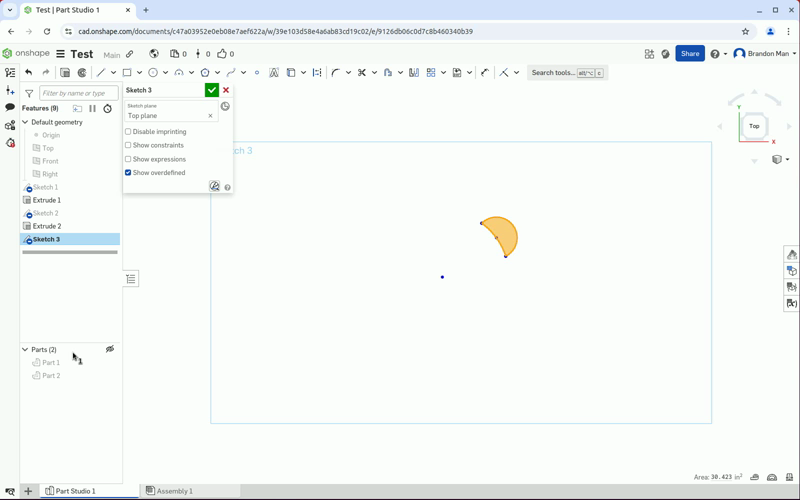
key(shift+y)
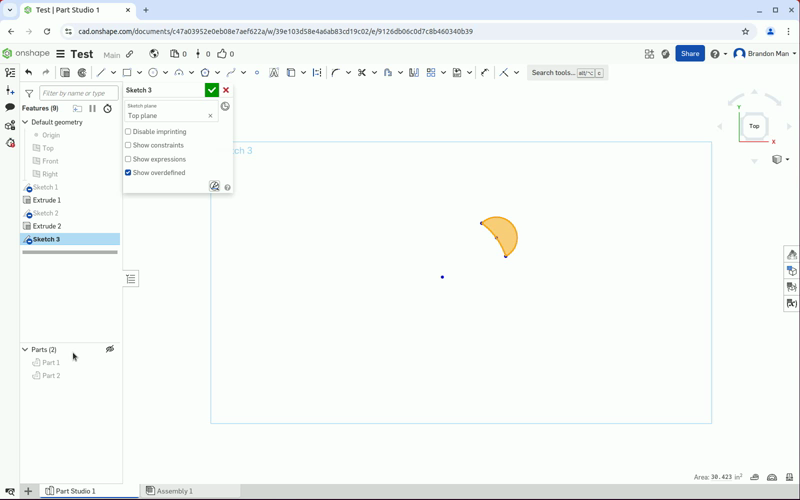
key(shift+e)
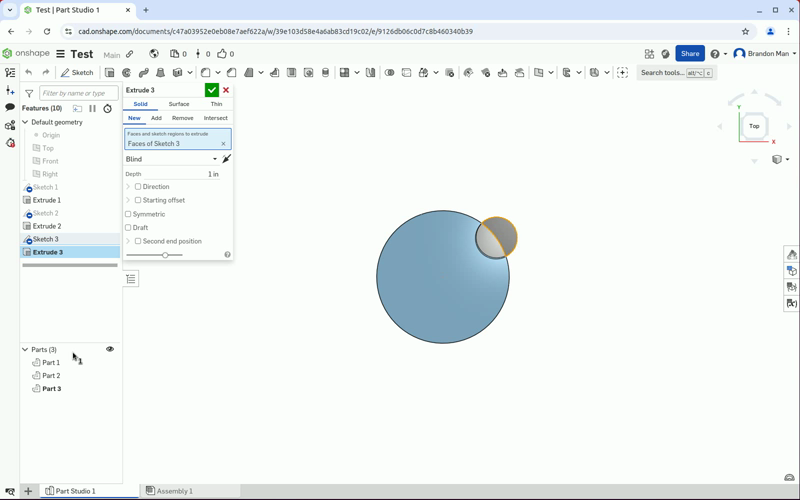
mouse_move(143, 106)
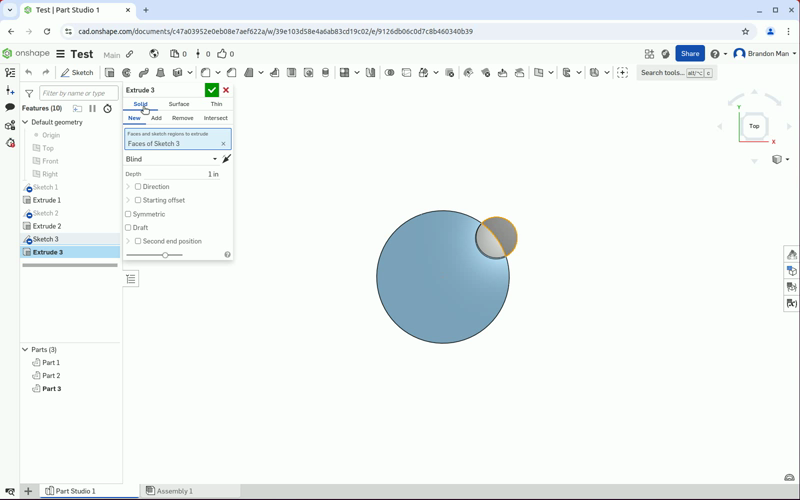
click(143, 106)
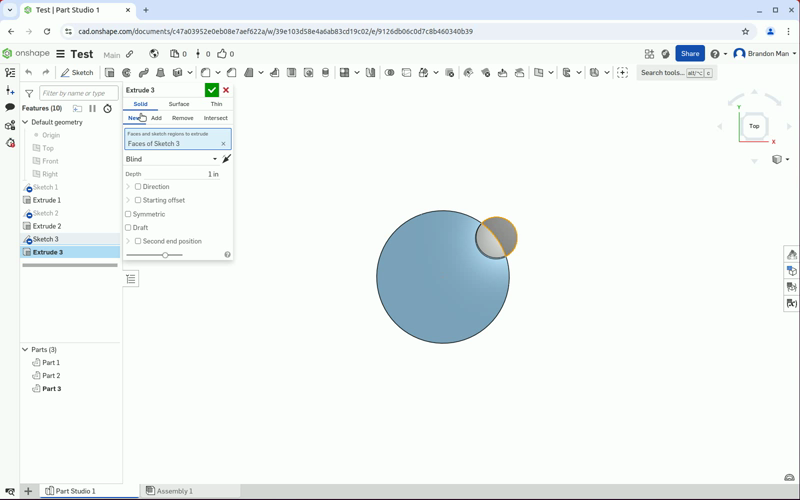
mouse_move(137, 120)
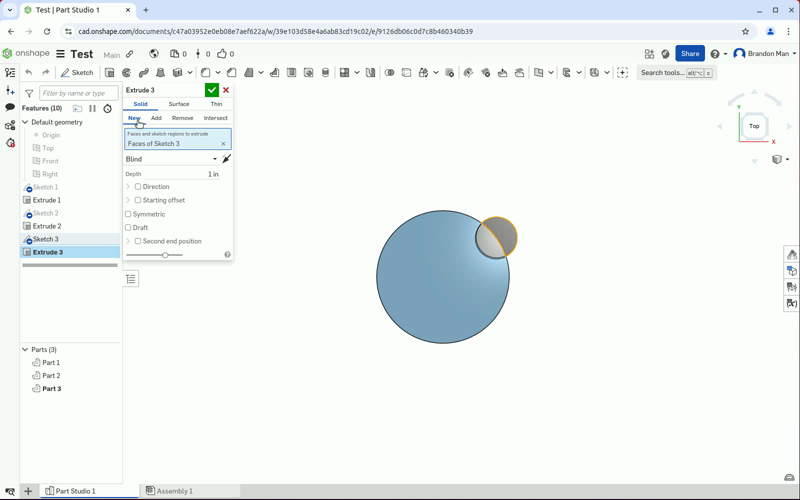
click(137, 120)
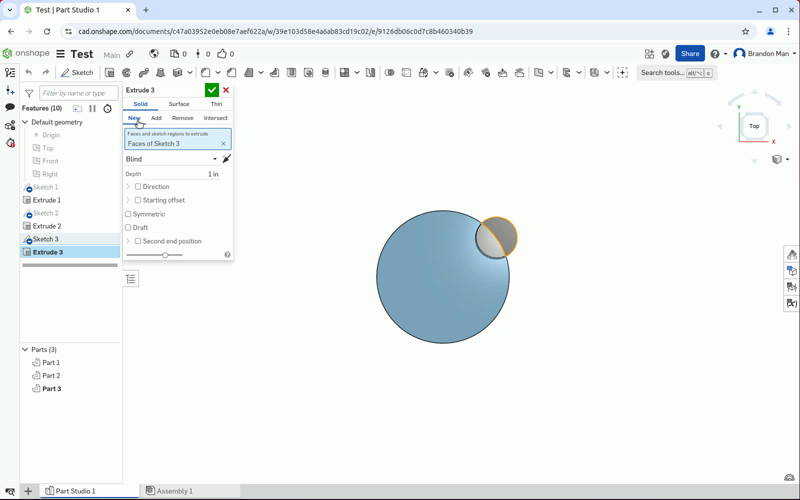
key(tab, 4)
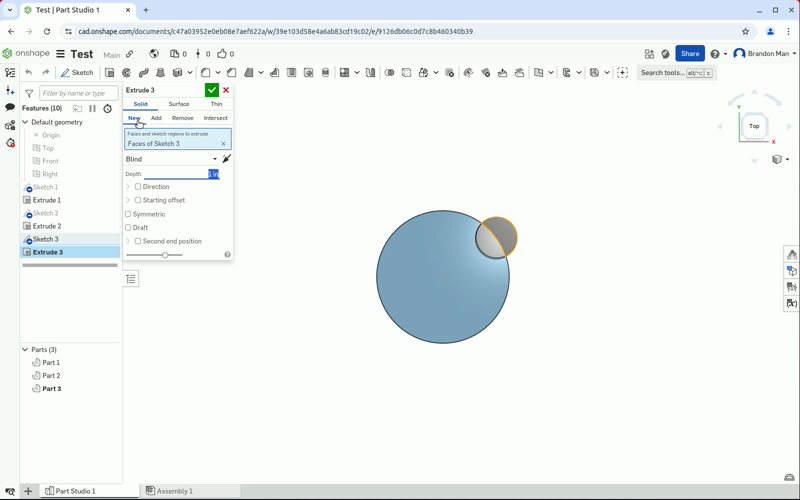
text(15.405)
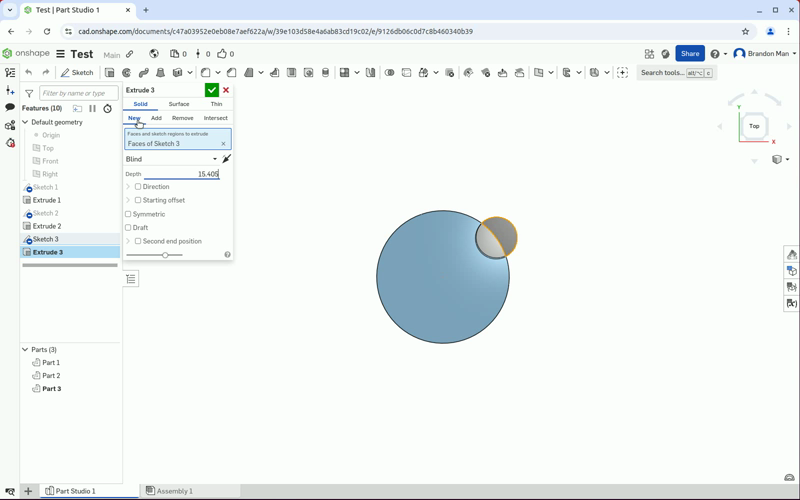
key(enter)
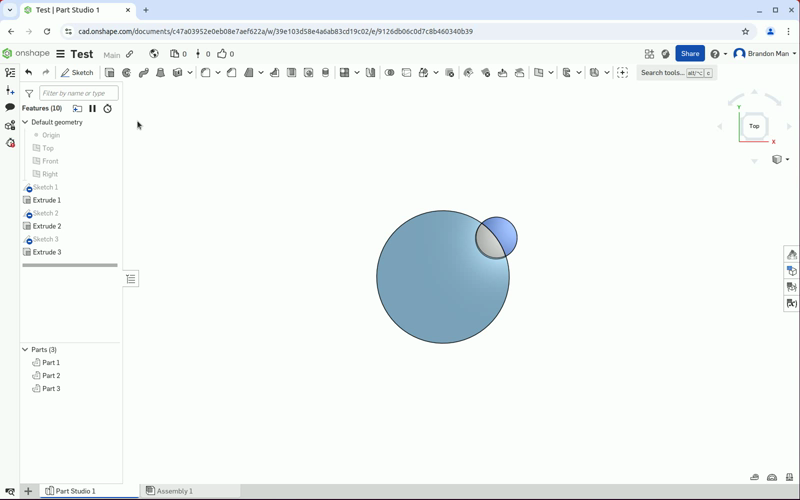
key(shift+h)
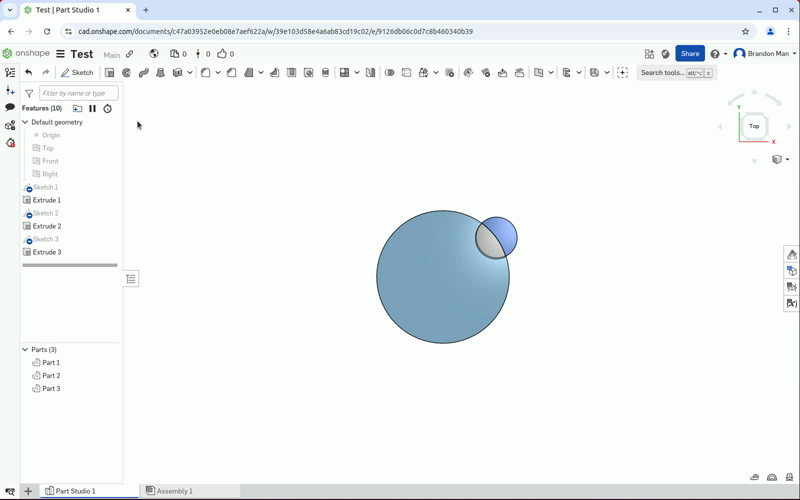
key(shift+h)
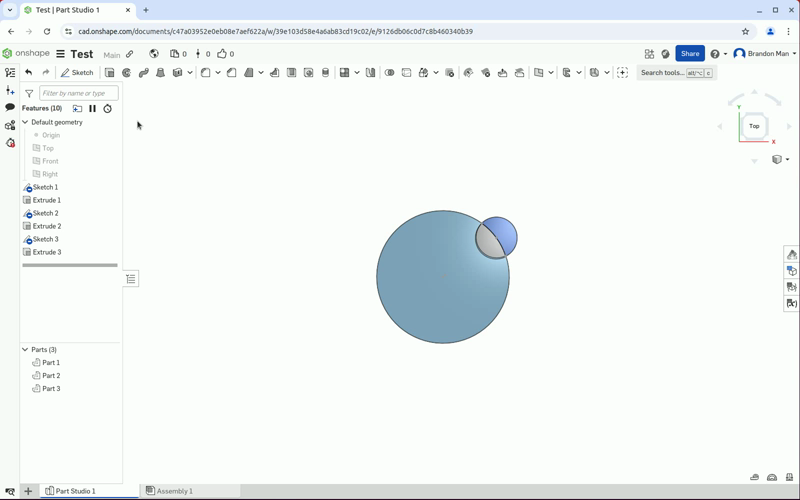
key(shift+7)
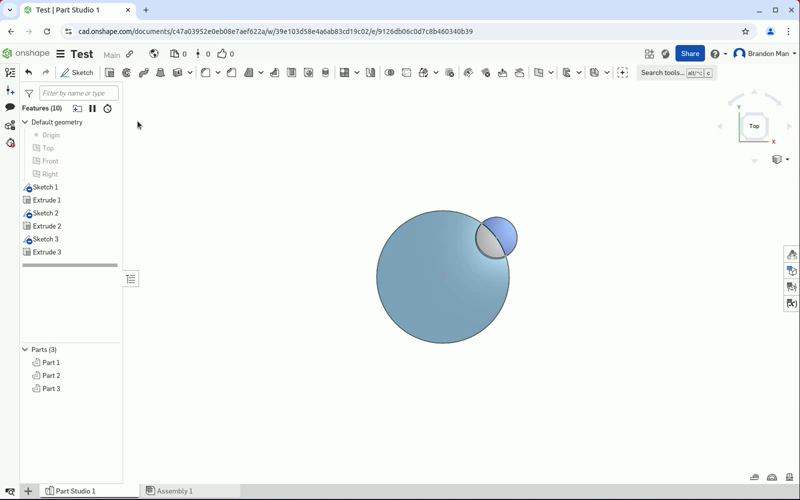
key(up, 3)
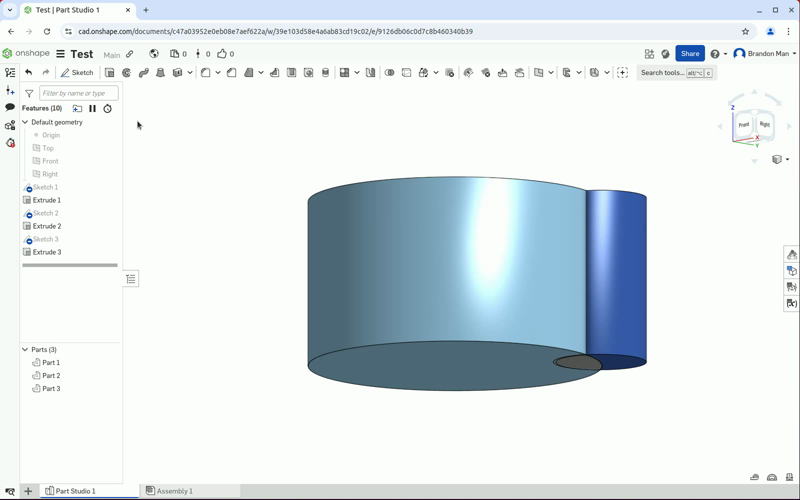
key(left, 3)
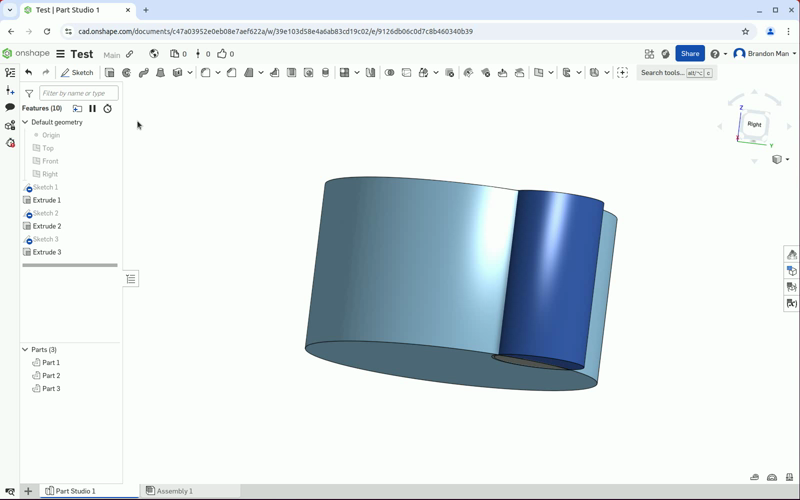
key(right, 3)
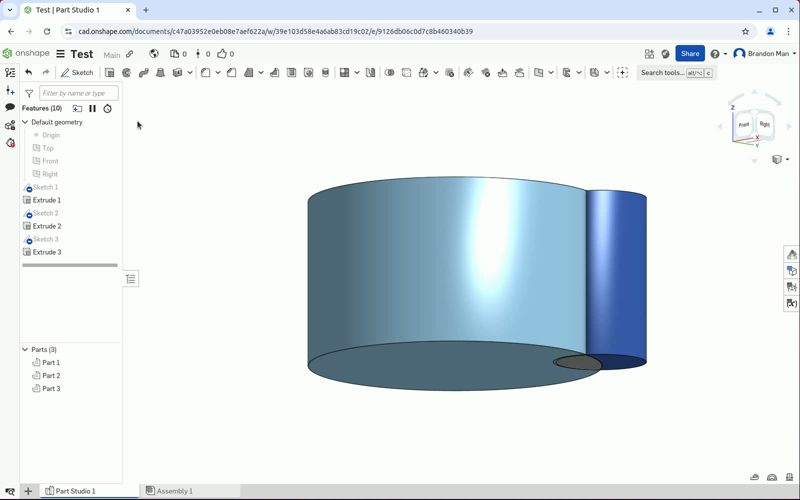
key(down, 3)
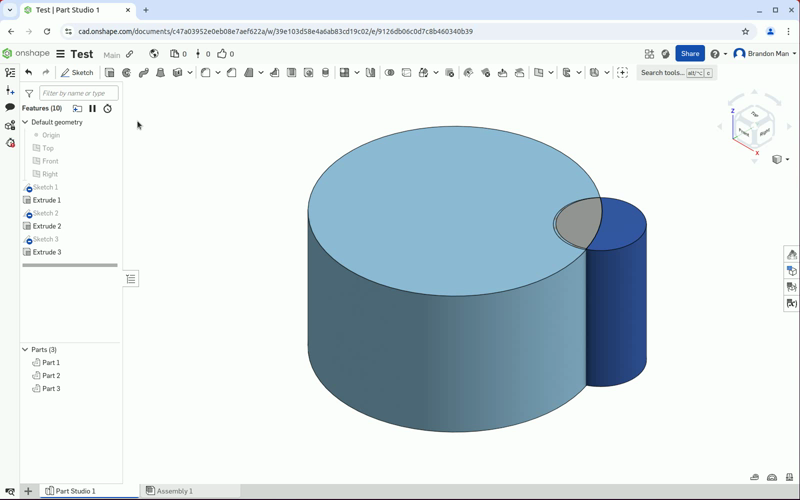
mouse_move(73, 189)
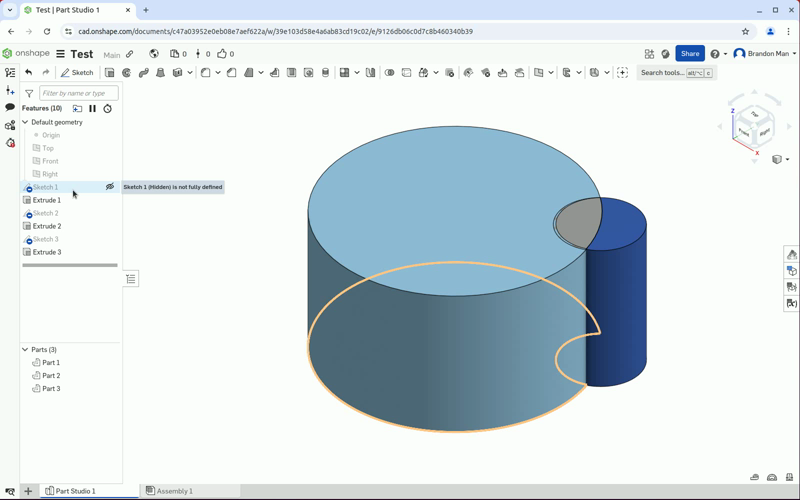
click(73, 189)